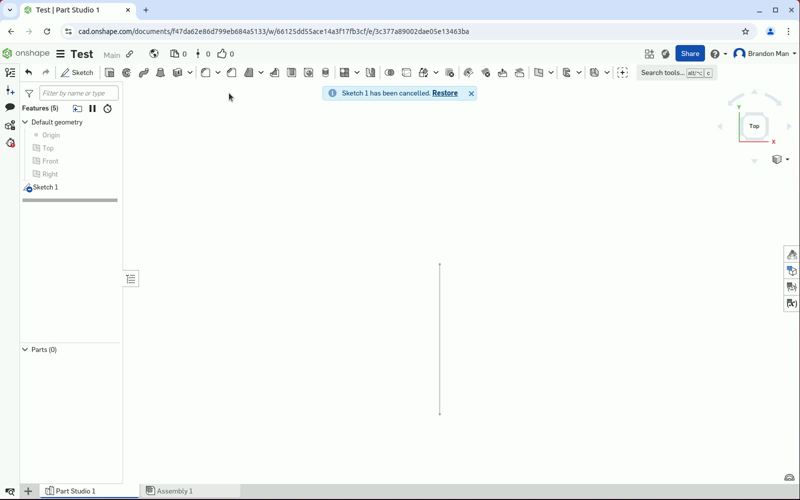
key(shift+h)
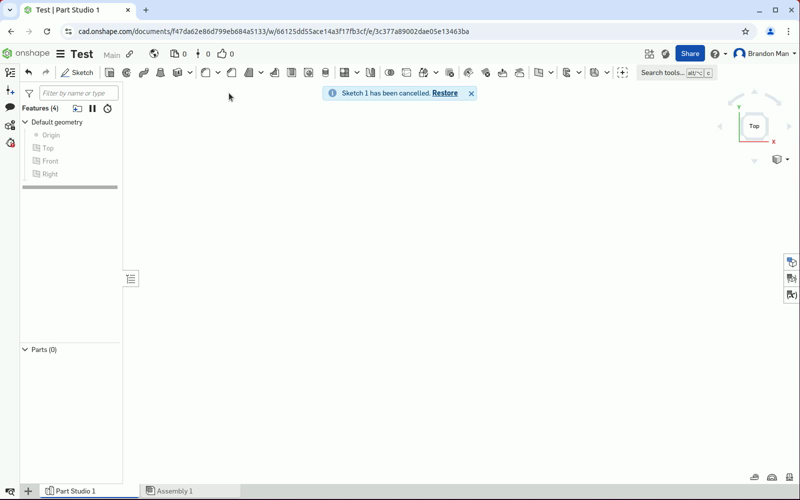
mouse_move(73, 352)
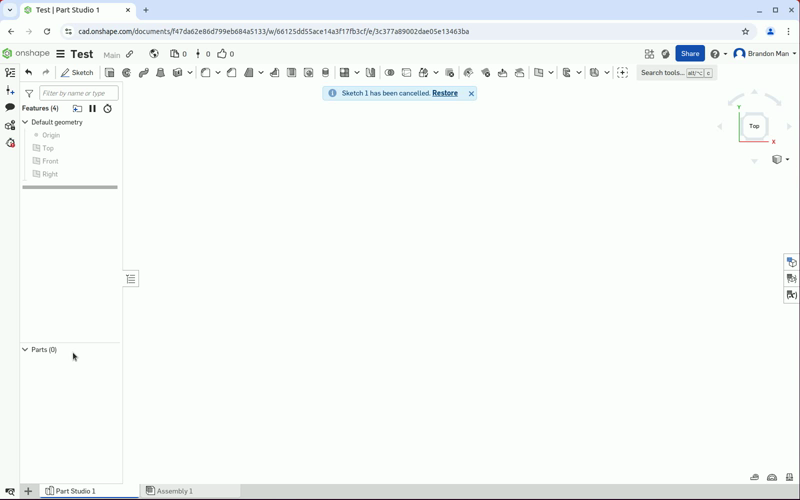
key(y)
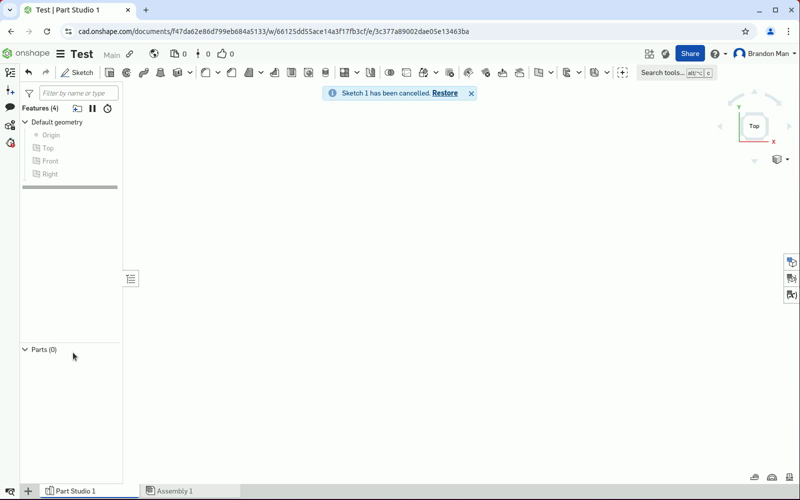
key(shift+p)
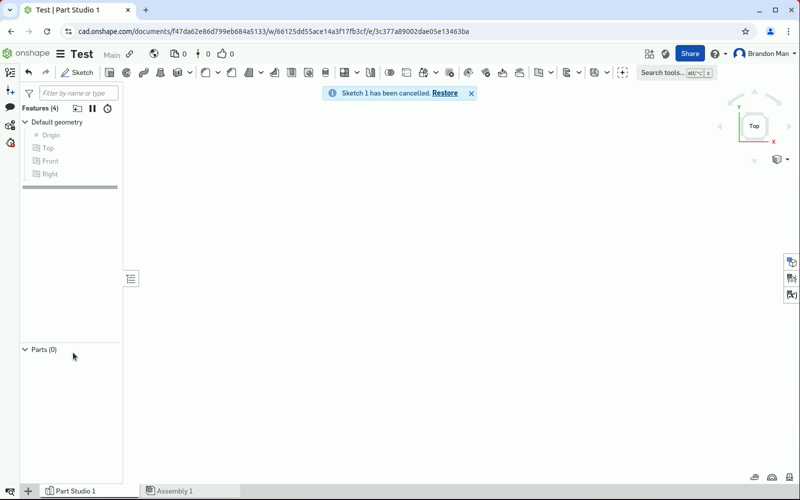
key(space)
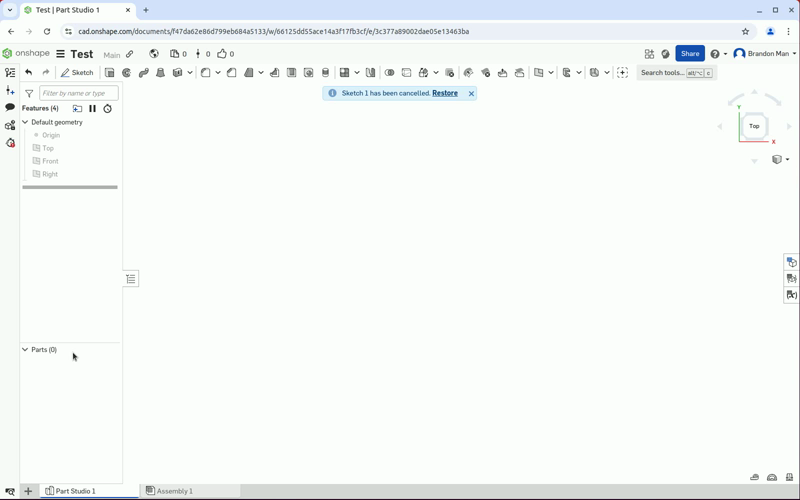
key_down(shift)
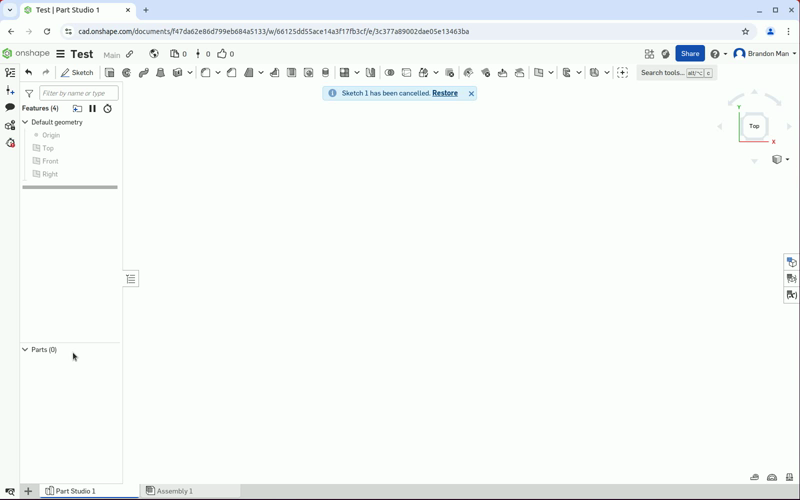
key(up)
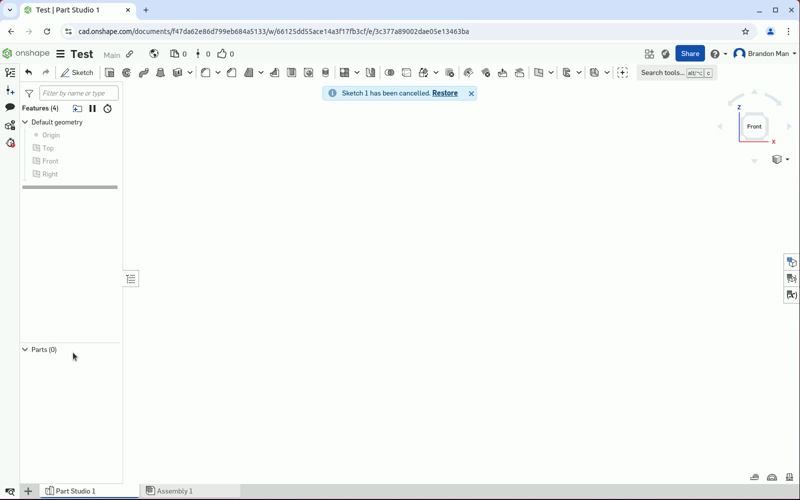
key_up(shift)
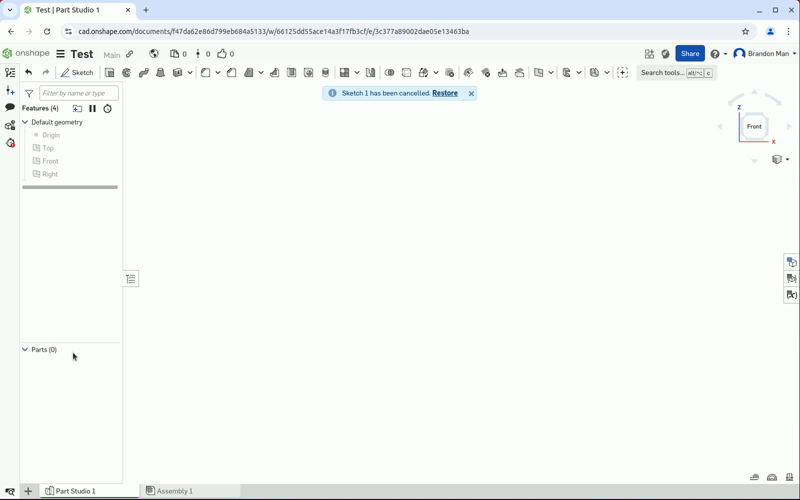
mouse_move(73, 352)
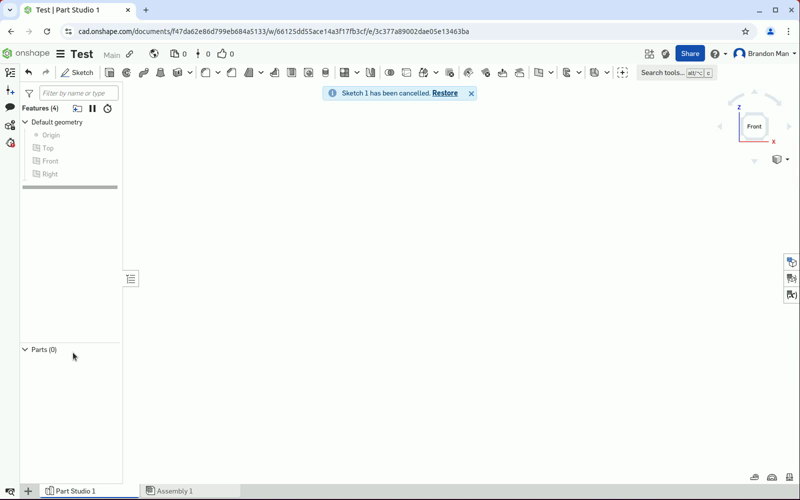
key(shift+y)
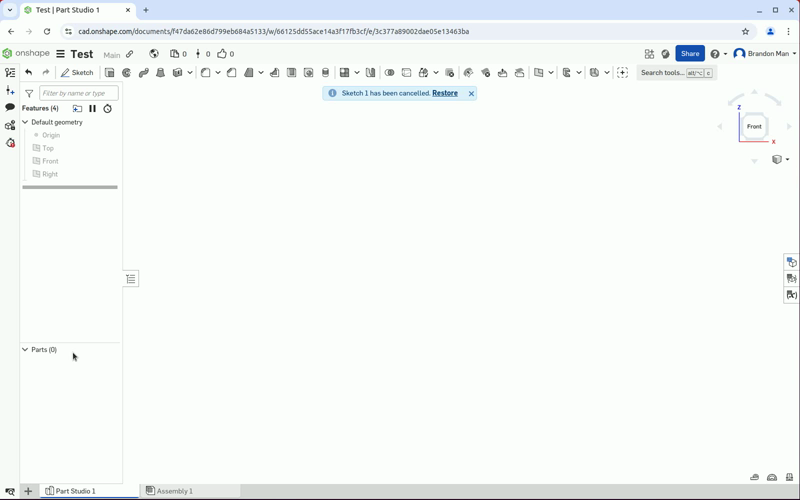
key(shift+s)
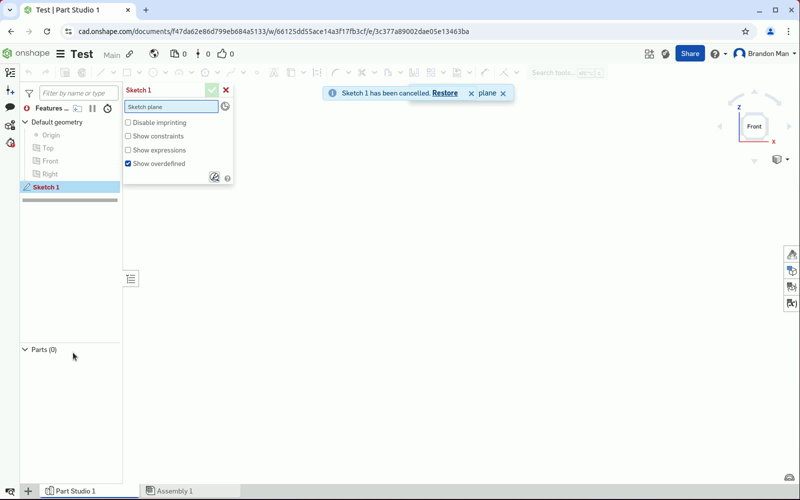
mouse_move(73, 163)
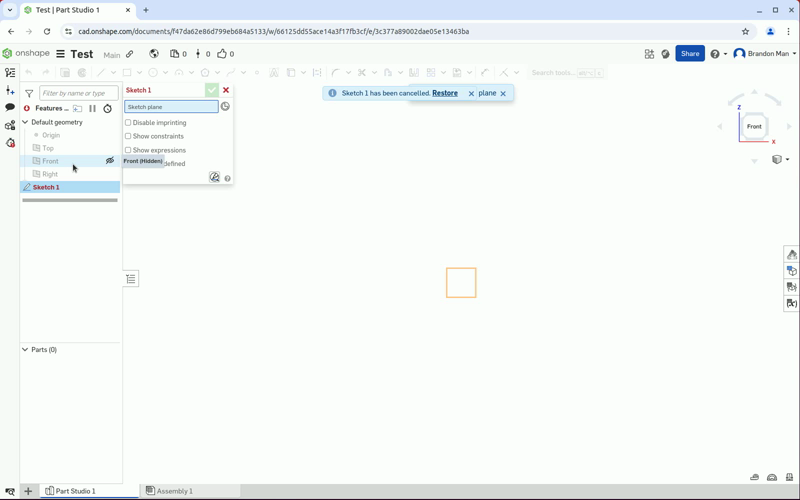
click(73, 163)
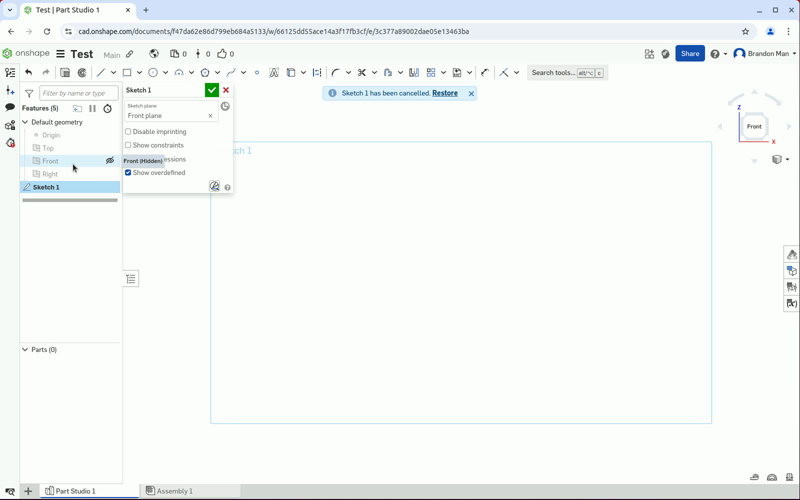
mouse_move(73, 352)
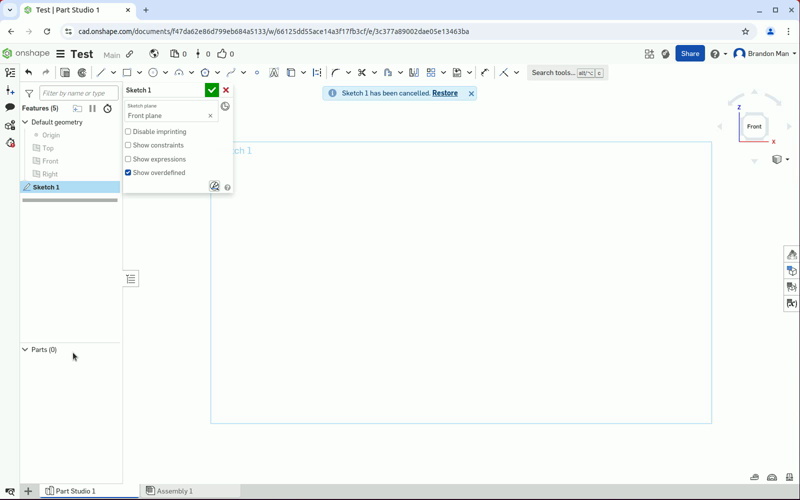
key(y)
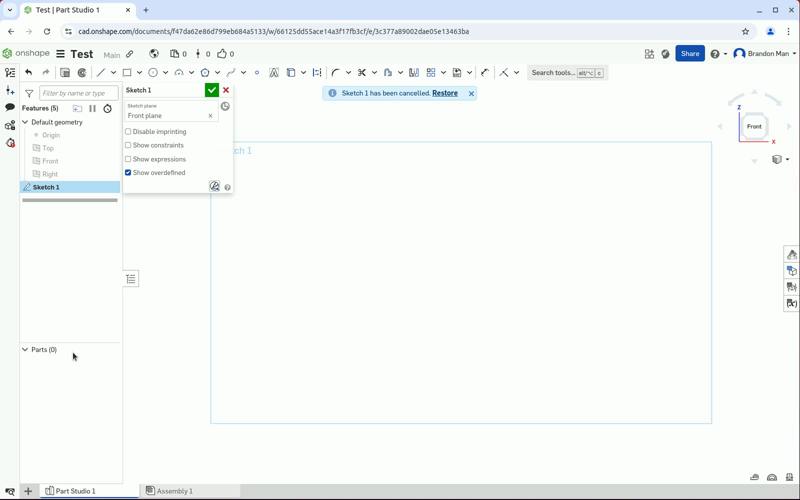
key(l)
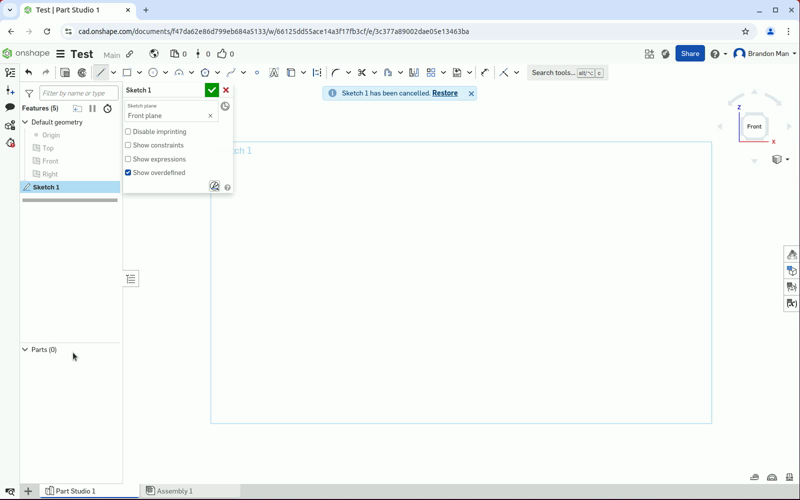
key_down(shift)
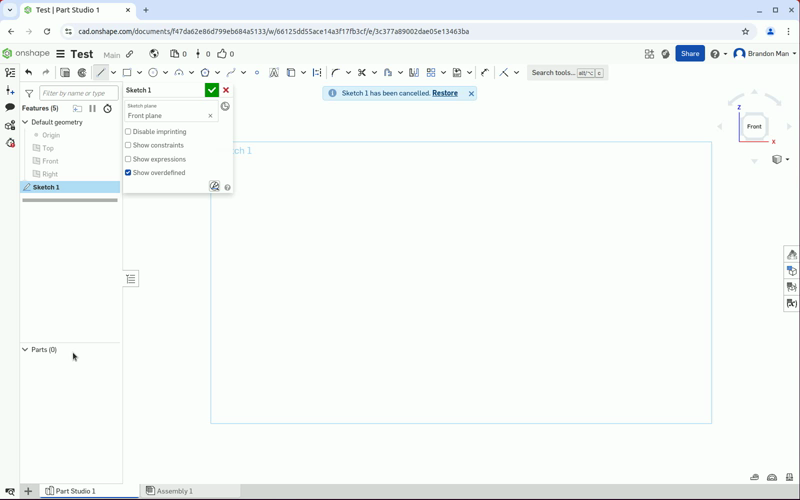
mouse_move(348, 282)
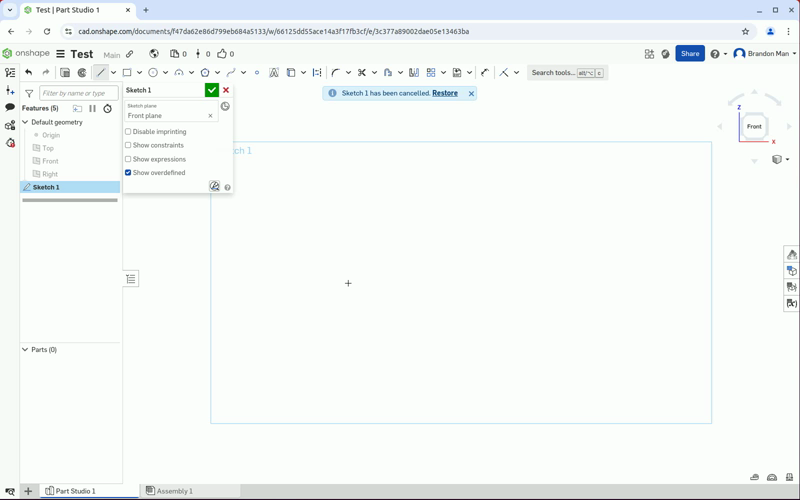
click(348, 282)
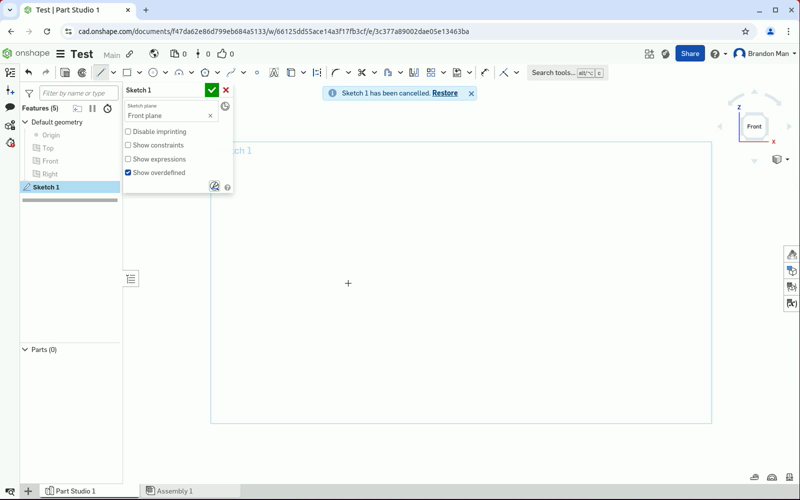
key_up(shift)
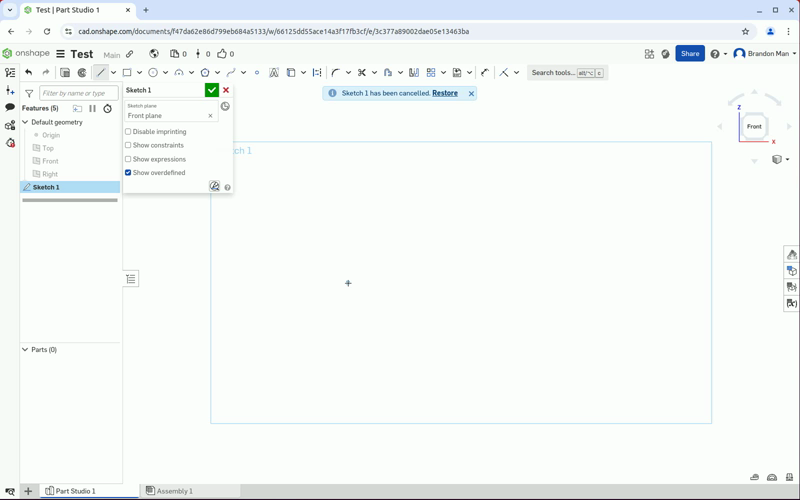
key_down(shift)
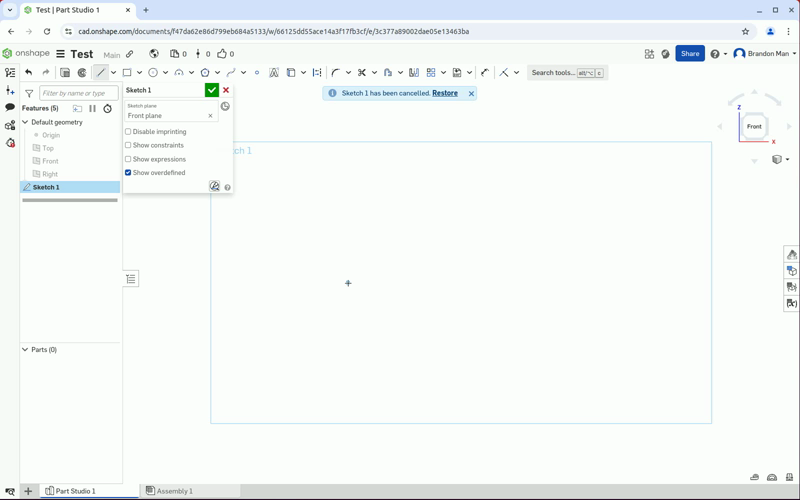
mouse_move(460, 282)
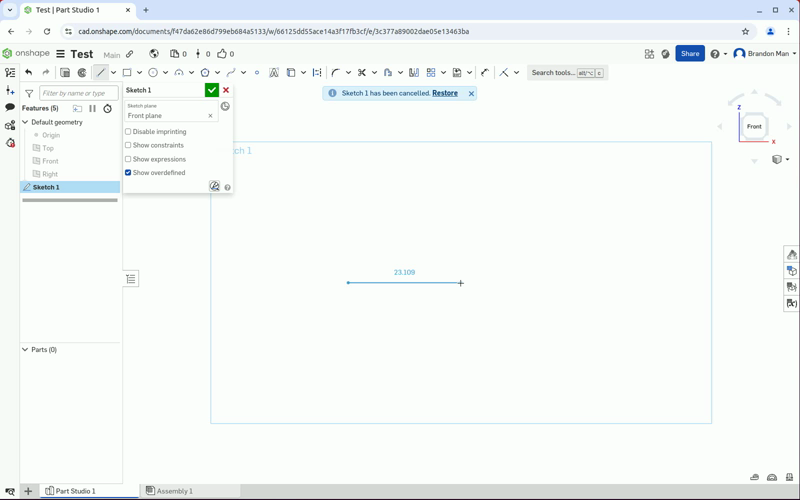
click(460, 282)
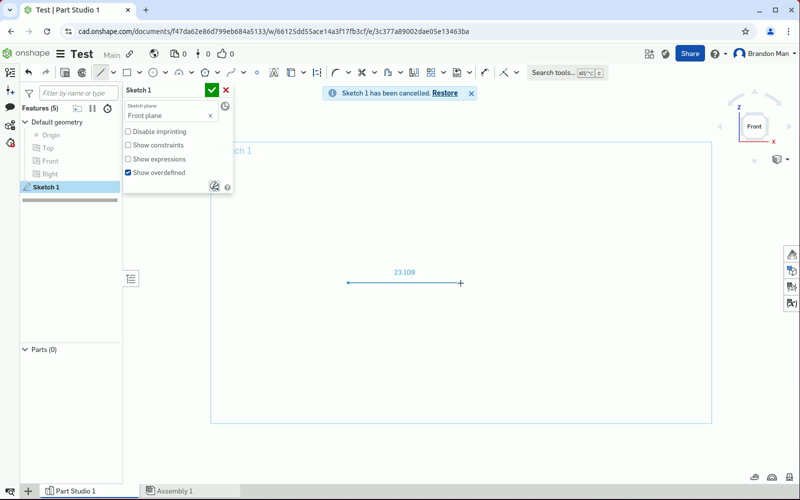
key_up(shift)
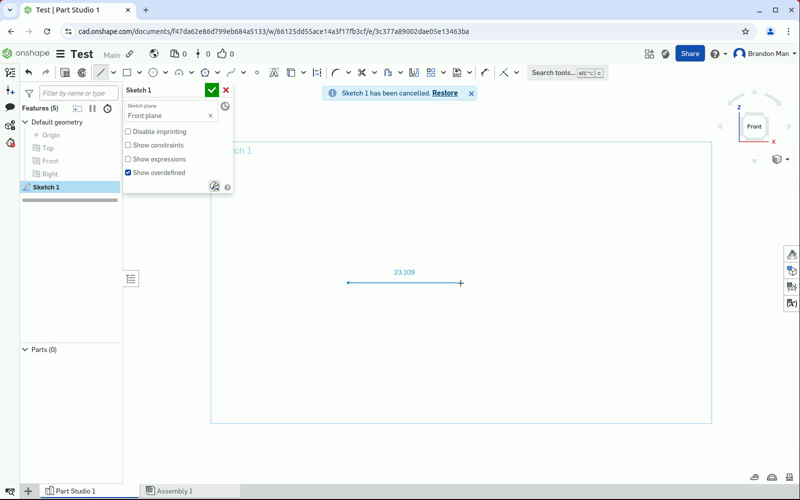
key_down(shift)
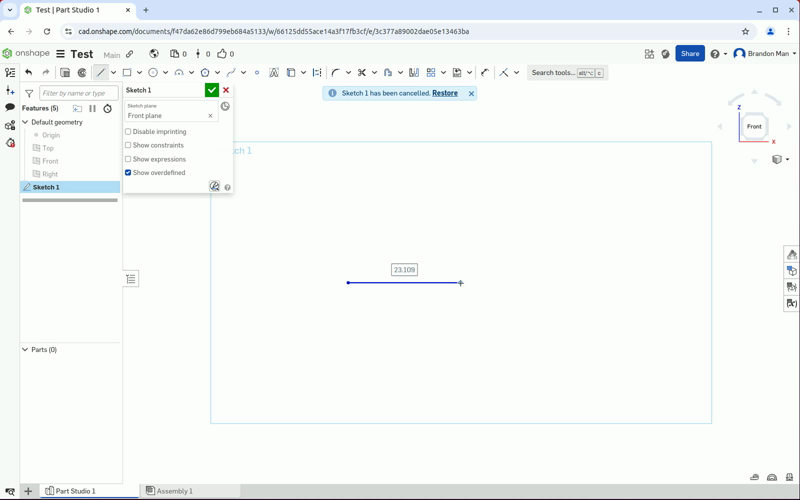
mouse_move(490, 282)
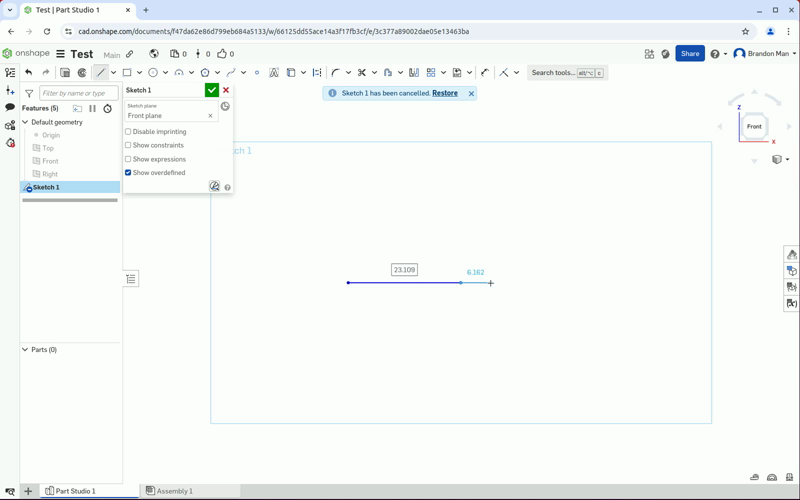
mouse_move(460, 245)
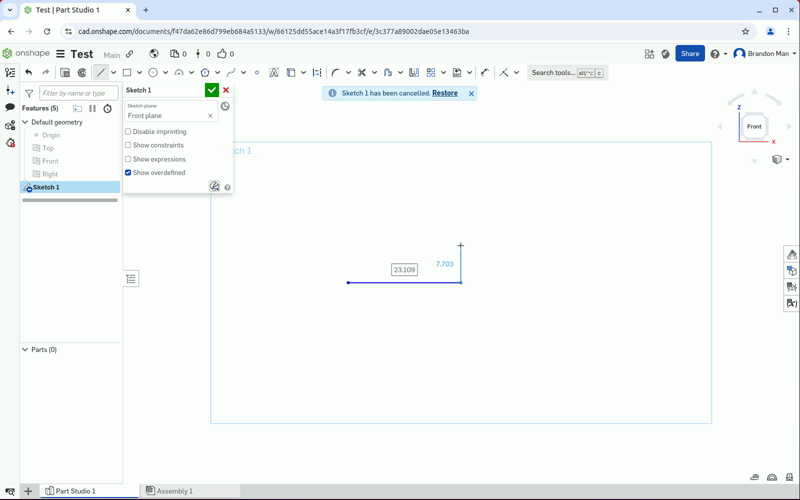
click(460, 245)
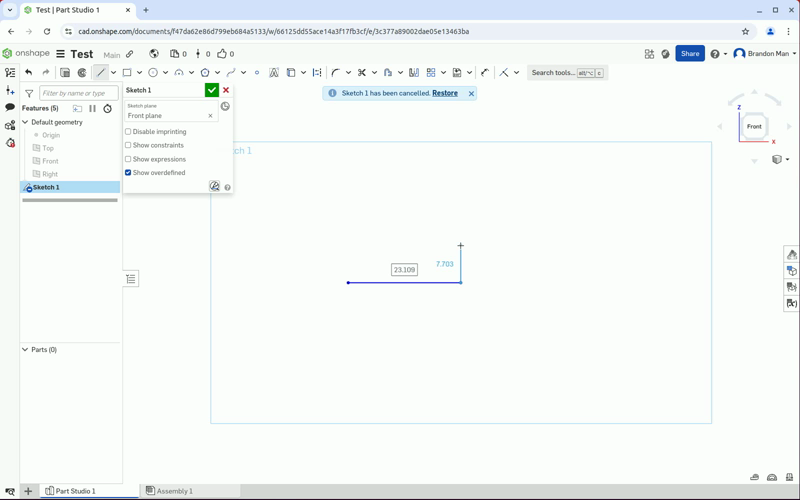
key_up(shift)
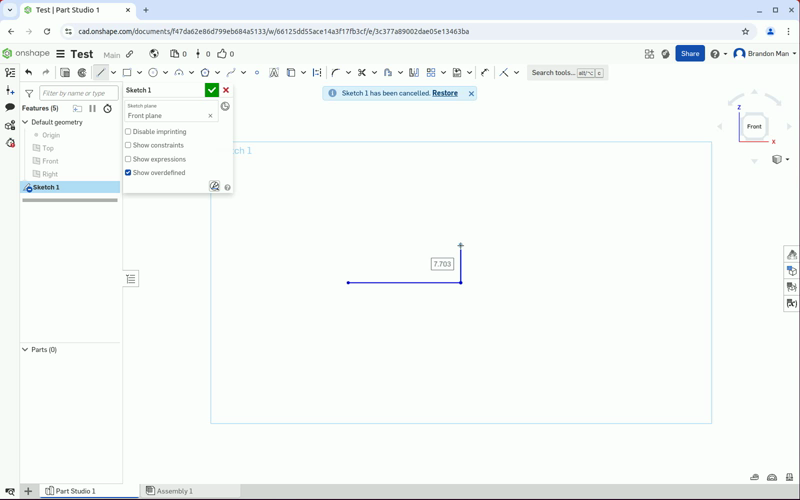
key_down(shift)
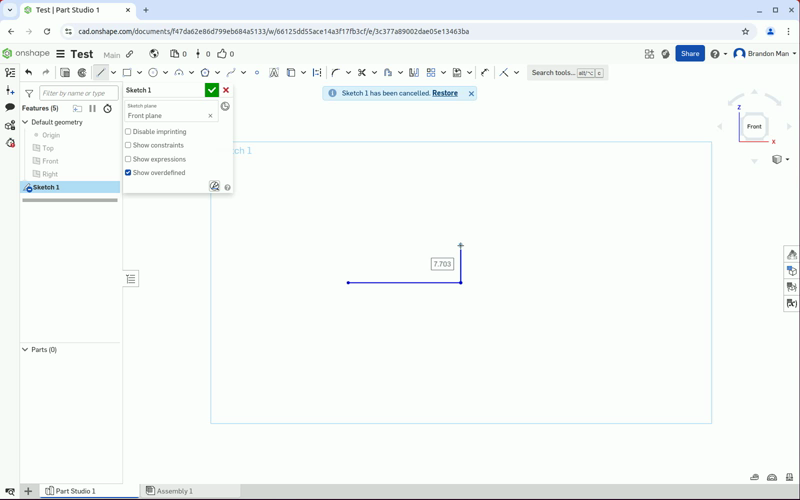
mouse_move(386, 245)
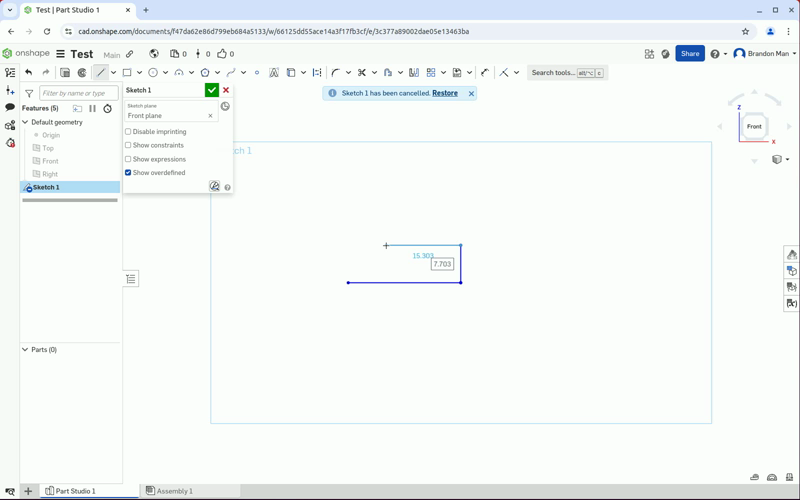
click(386, 245)
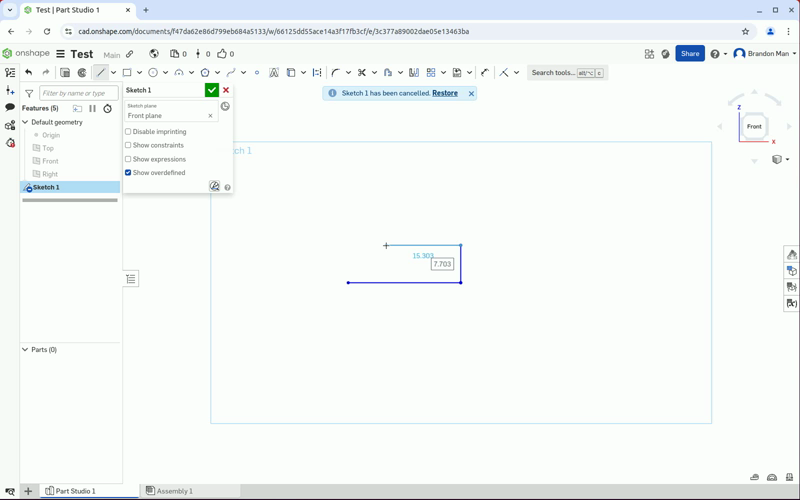
key_up(shift)
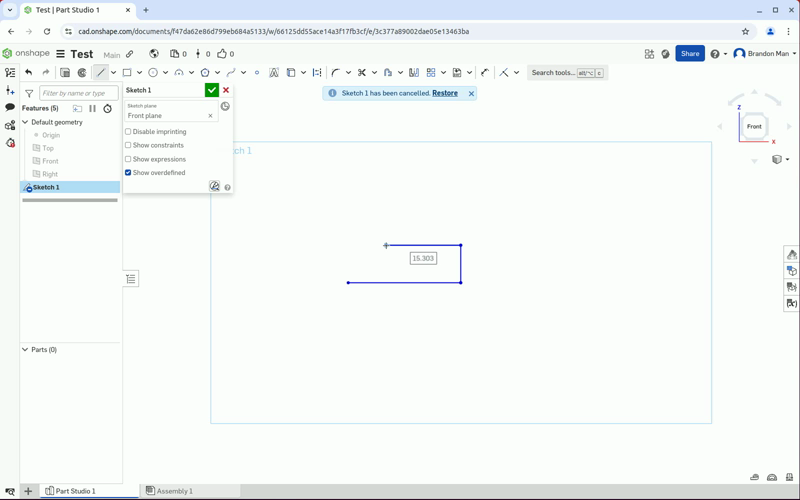
key_down(shift)
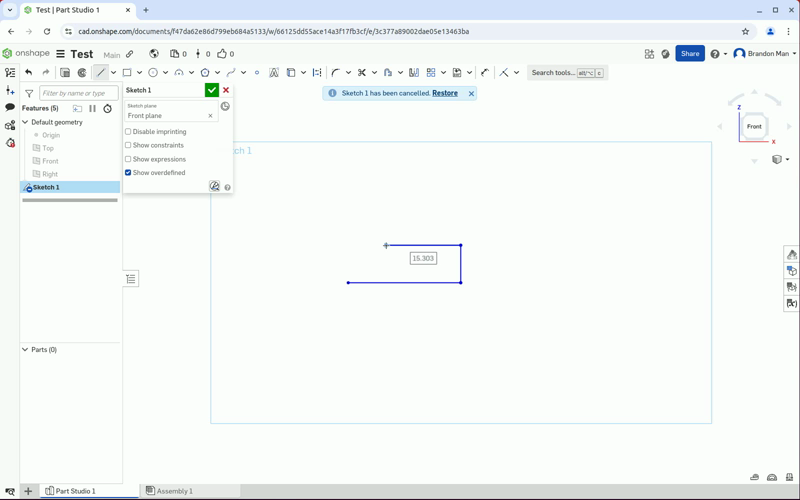
mouse_move(416, 245)
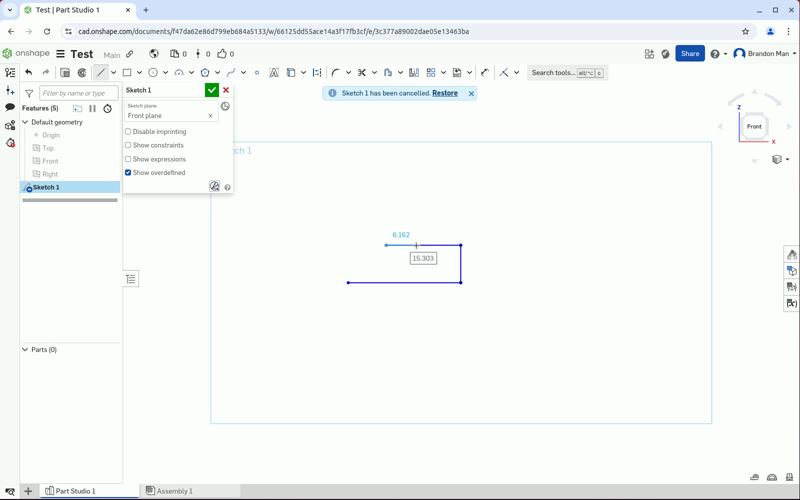
mouse_move(348, 245)
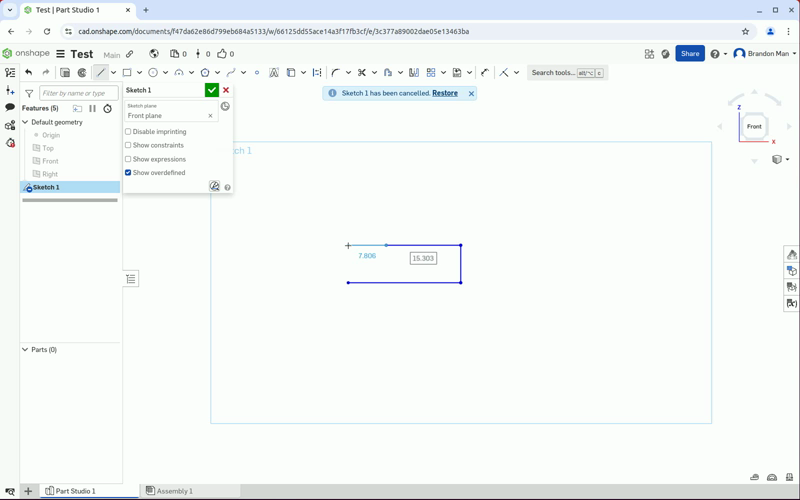
click(348, 245)
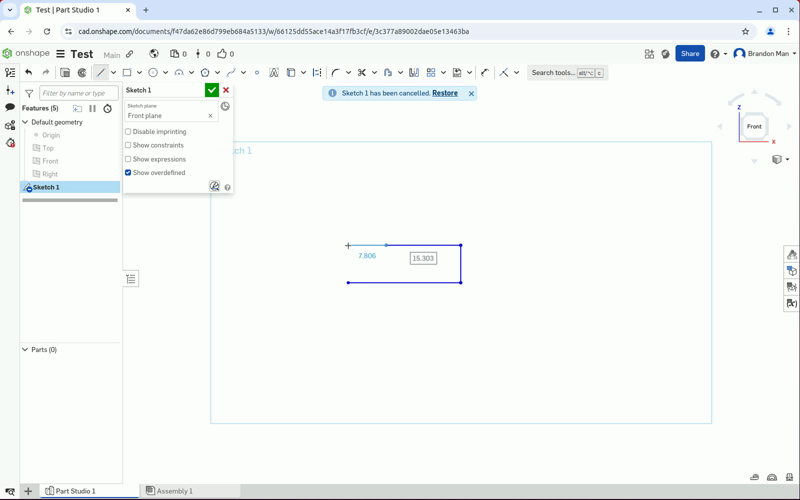
key_up(shift)
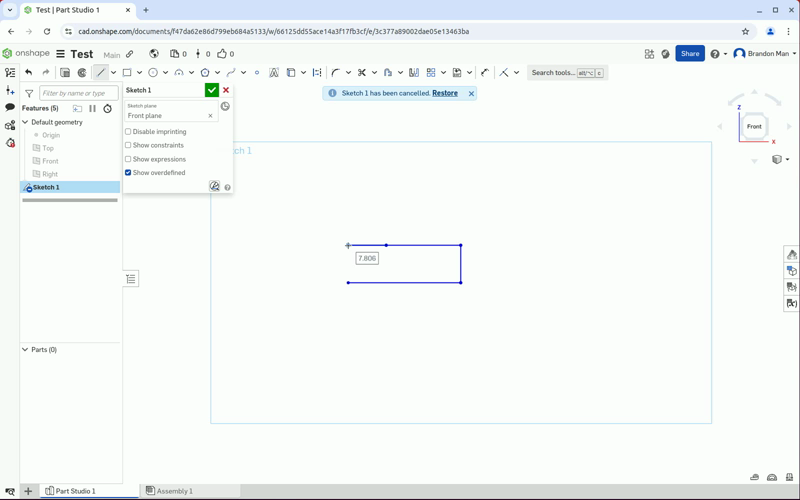
mouse_move(378, 245)
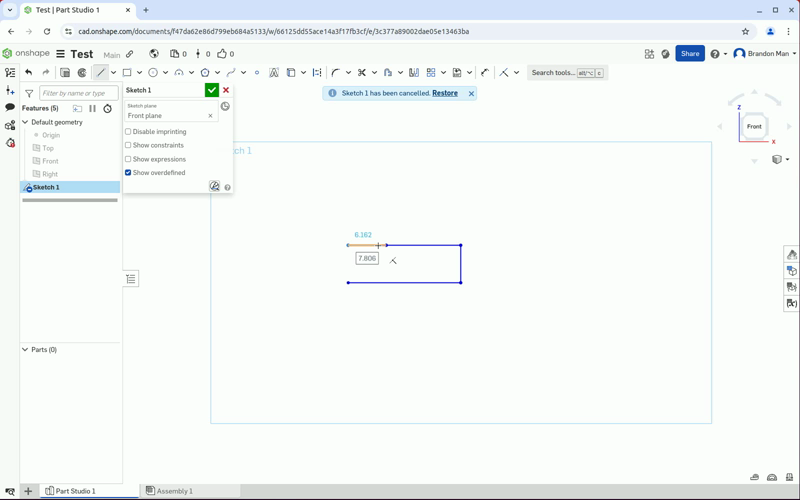
key_down(shift)
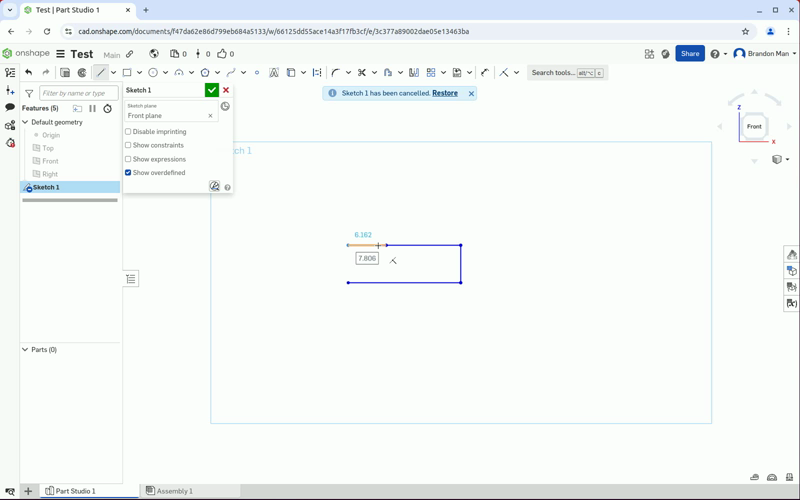
mouse_move(348, 282)
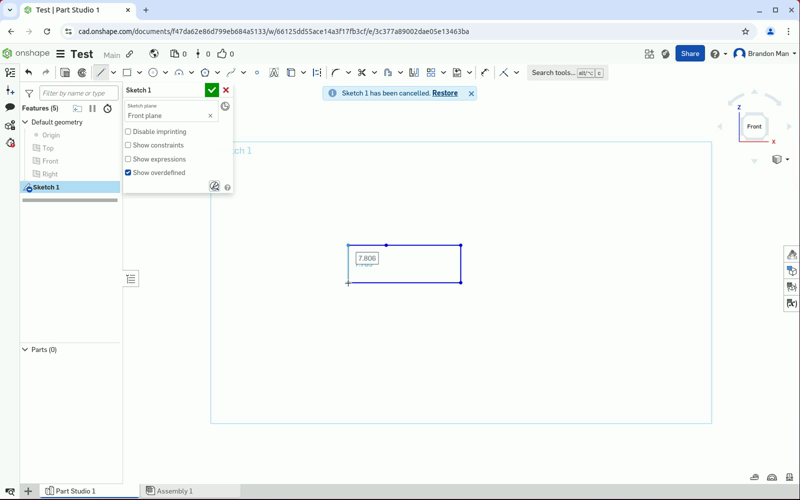
key_up(shift)
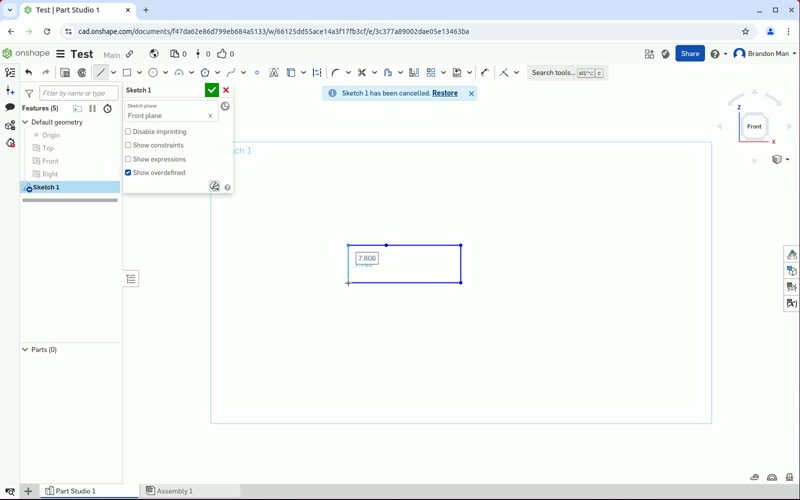
click(348, 282)
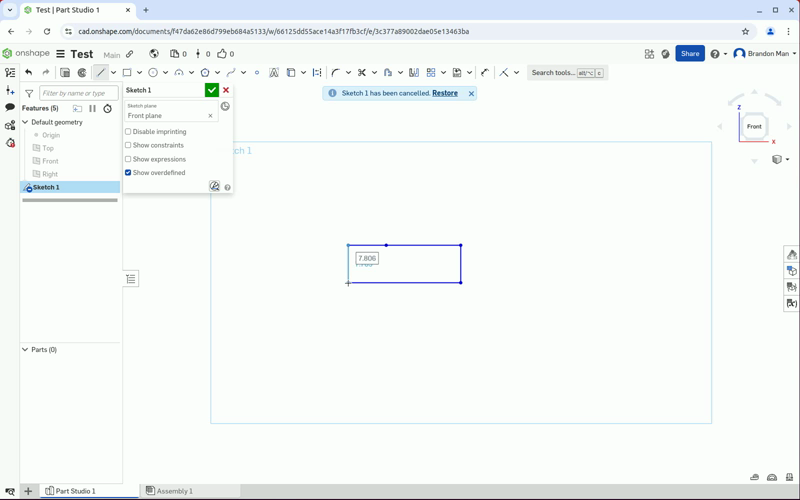
key(esc)
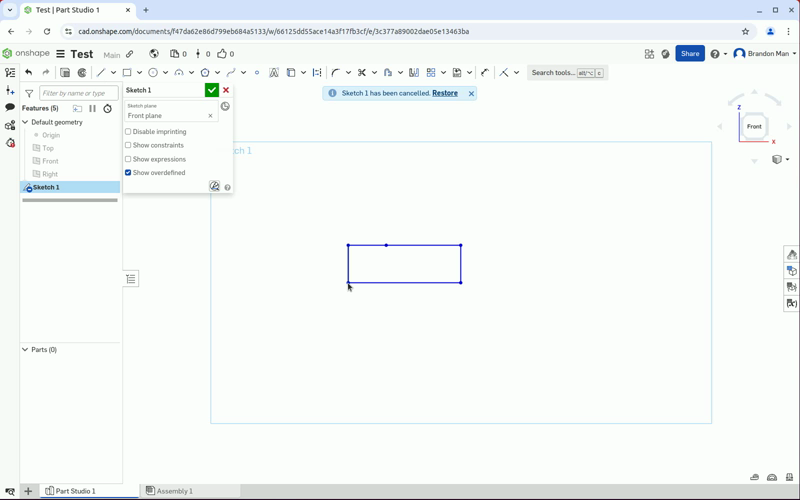
mouse_move(455, 265)
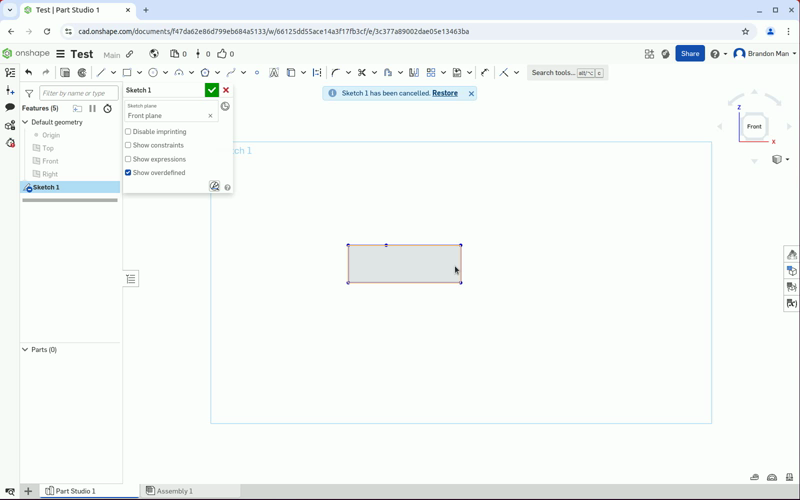
click(455, 265)
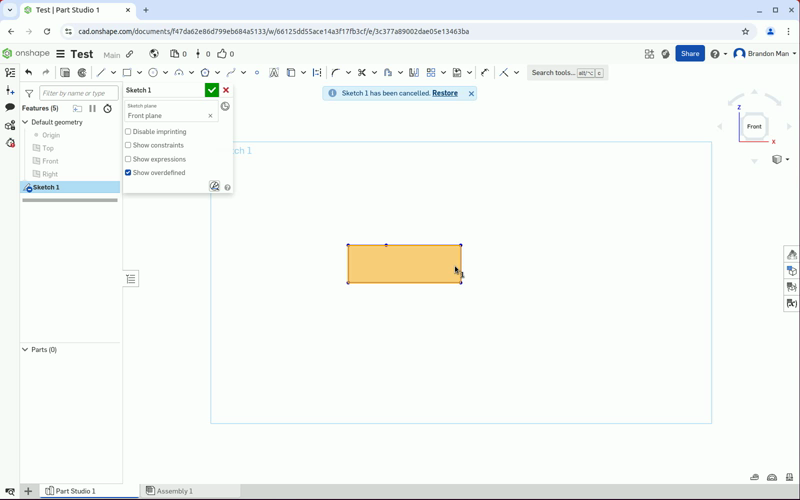
mouse_move(73, 352)
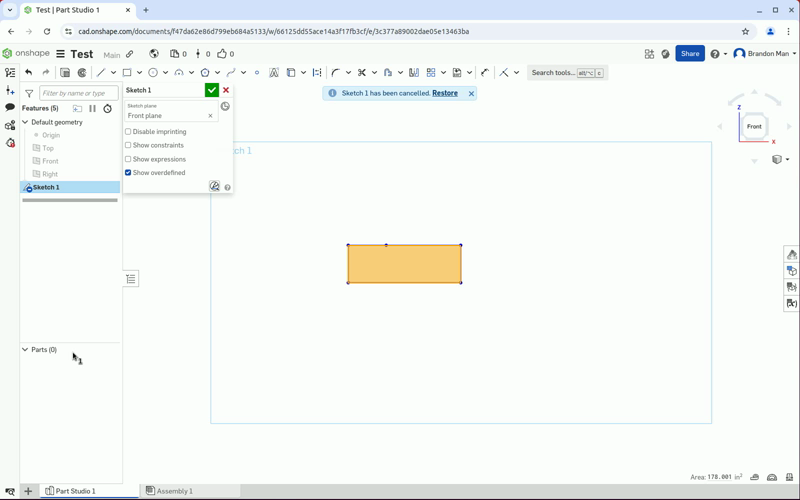
key(shift+y)
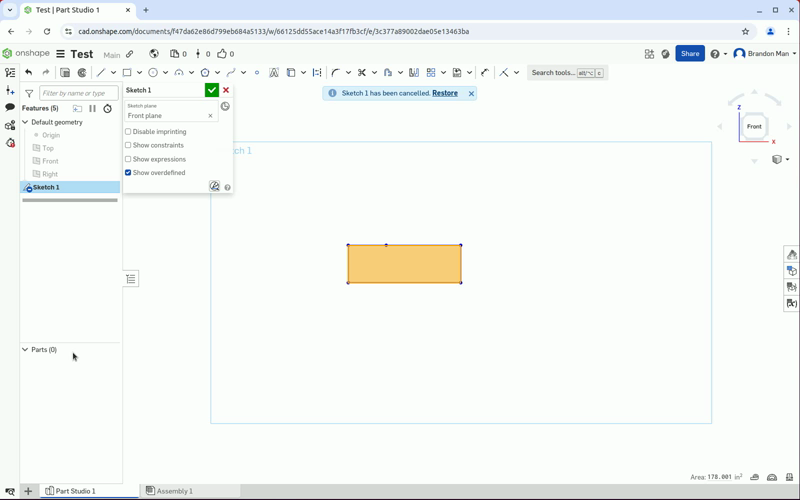
key(shift+e)
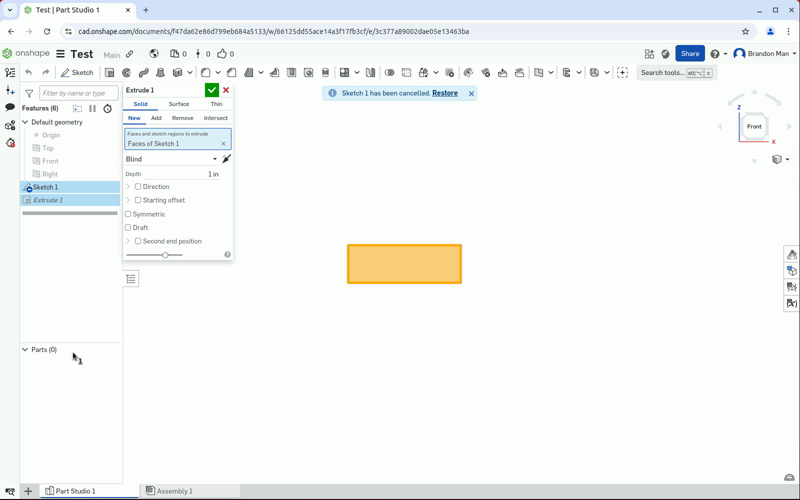
mouse_move(143, 106)
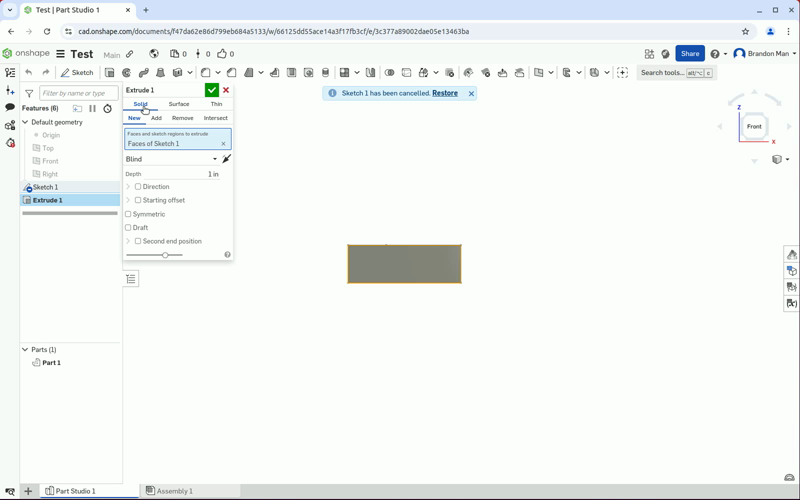
click(143, 106)
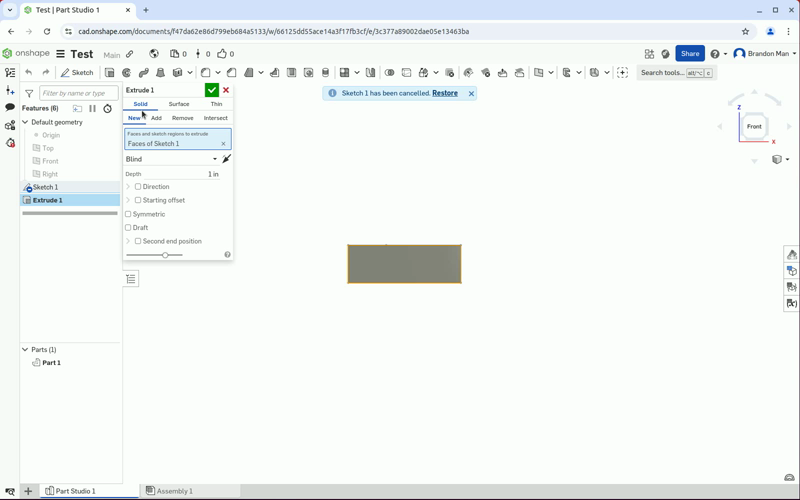
mouse_move(137, 120)
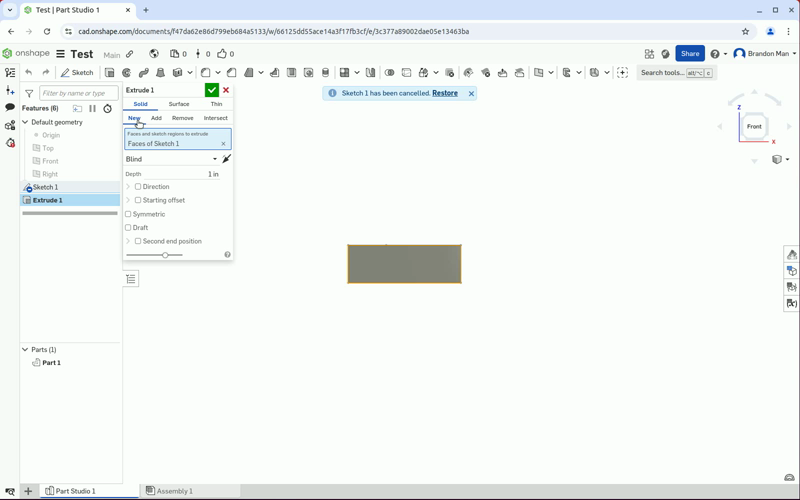
click(137, 120)
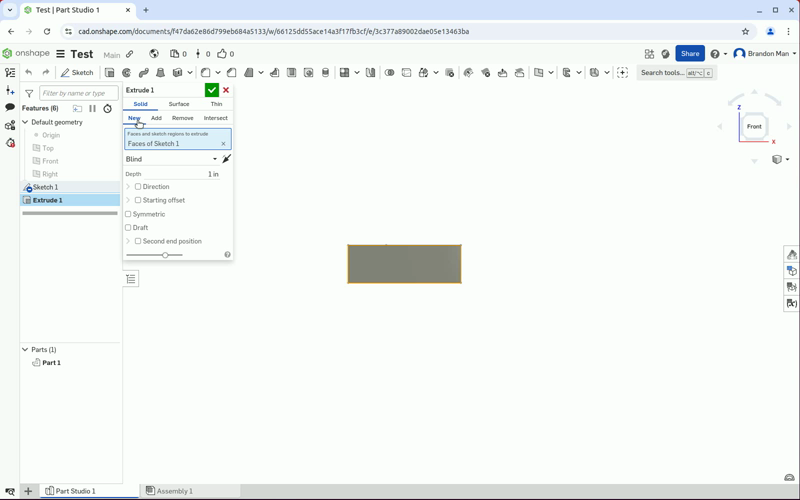
key(tab, 4)
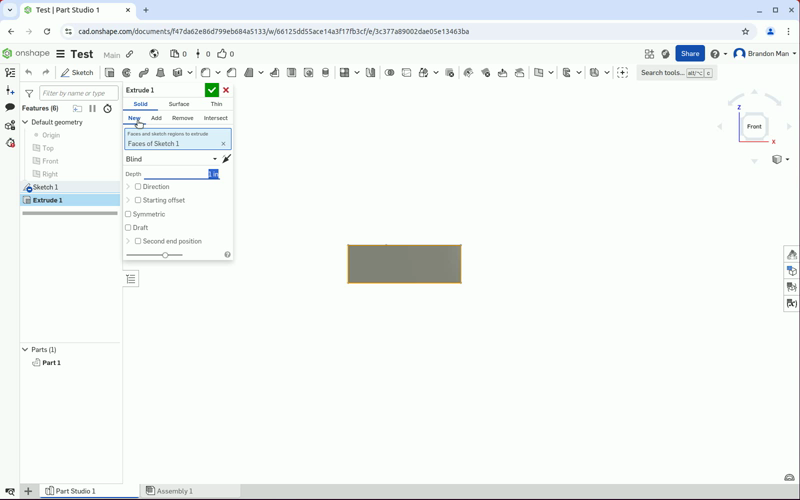
text(7.703)
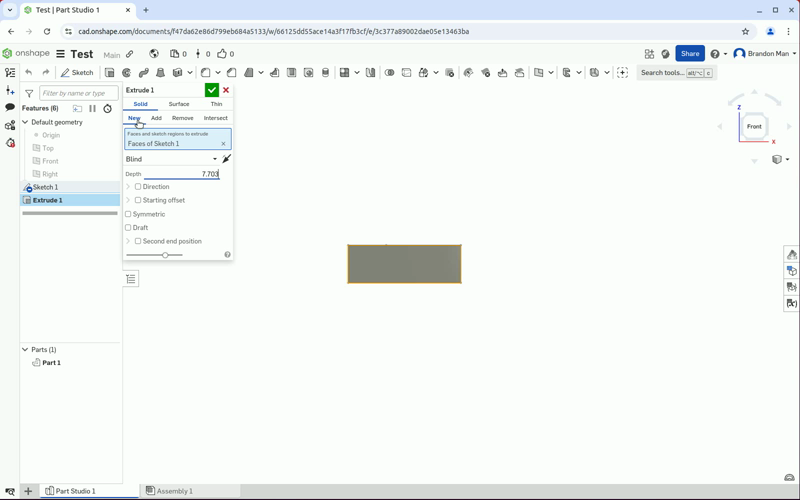
key(enter)
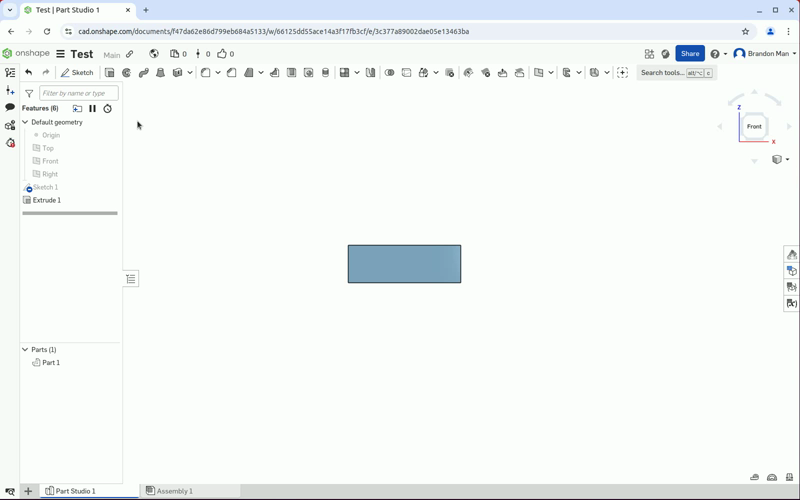
key(shift+h)
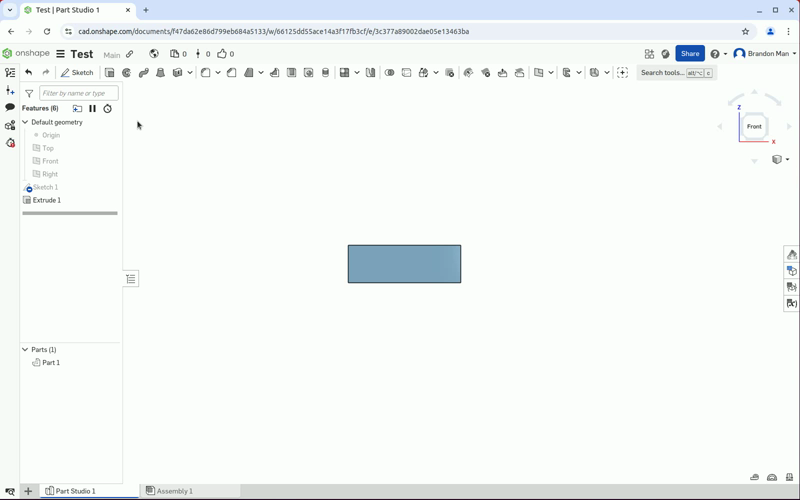
key(shift+h)
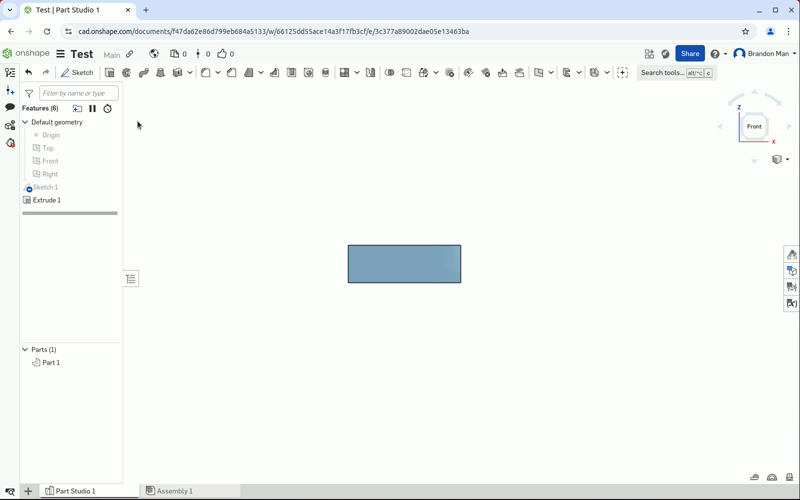
mouse_move(73, 189)
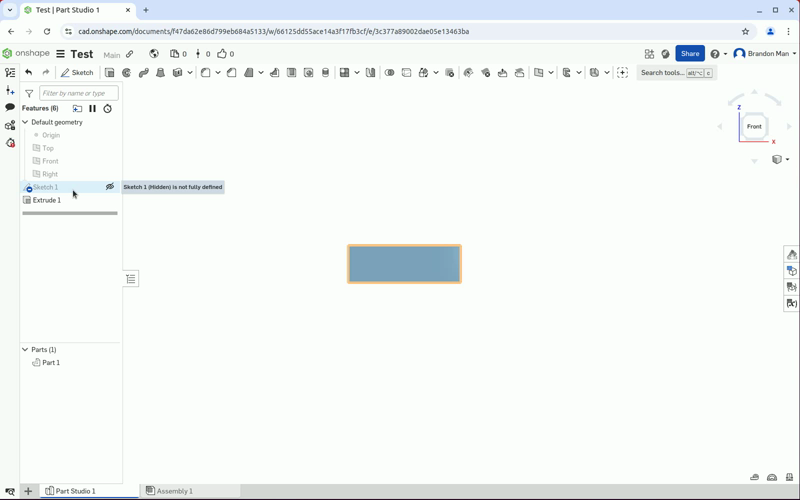
click(73, 189)
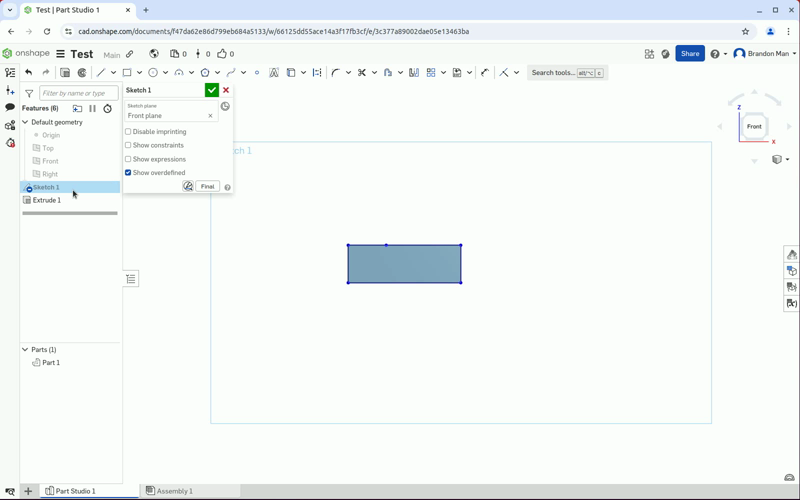
mouse_move(229, 92)
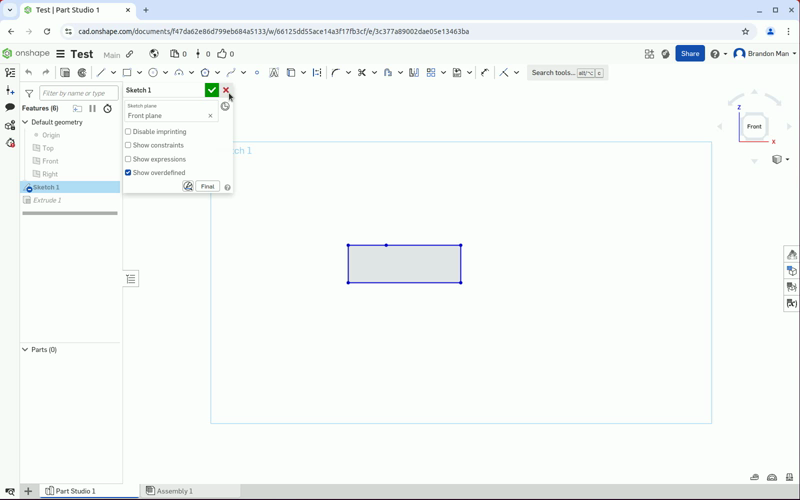
click(229, 92)
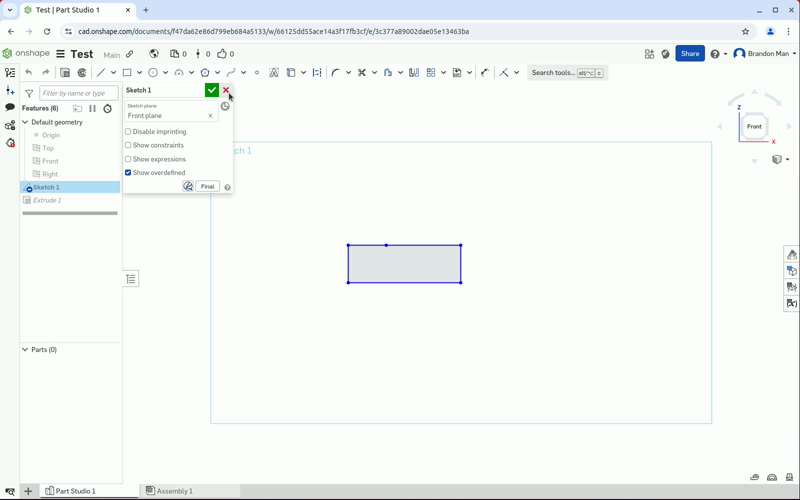
key(shift+s)
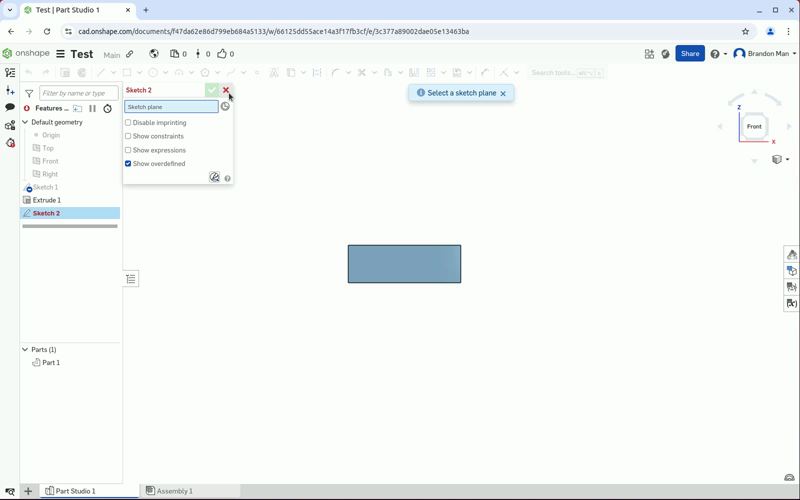
mouse_move(73, 163)
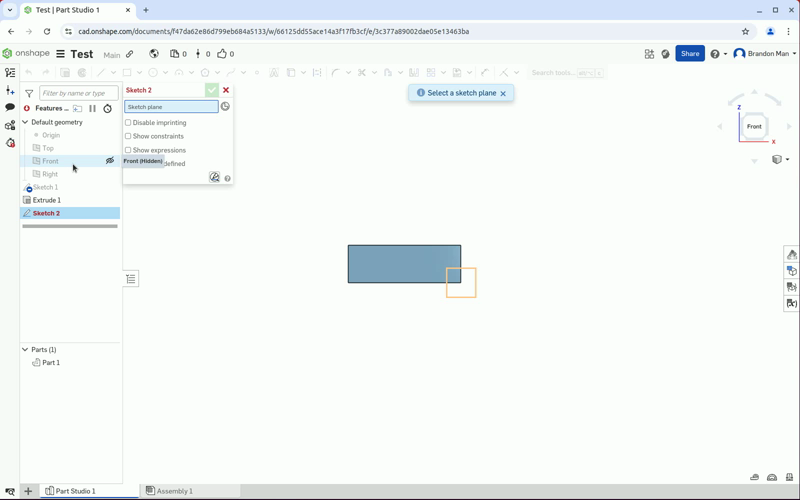
click(73, 163)
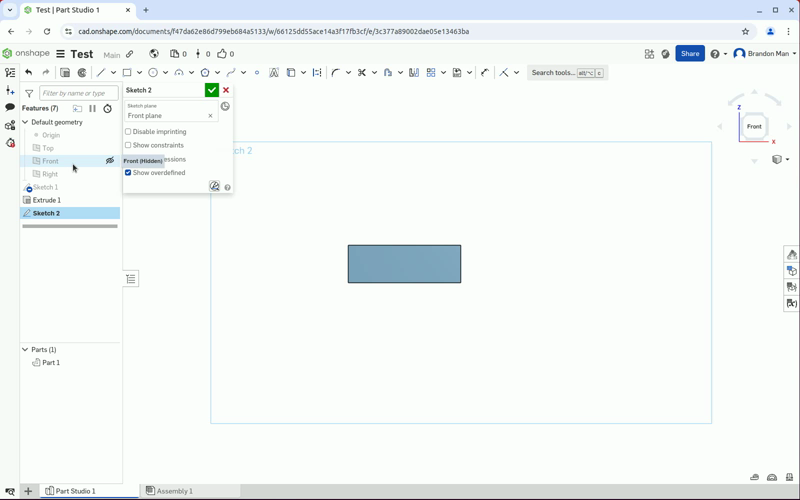
mouse_move(73, 352)
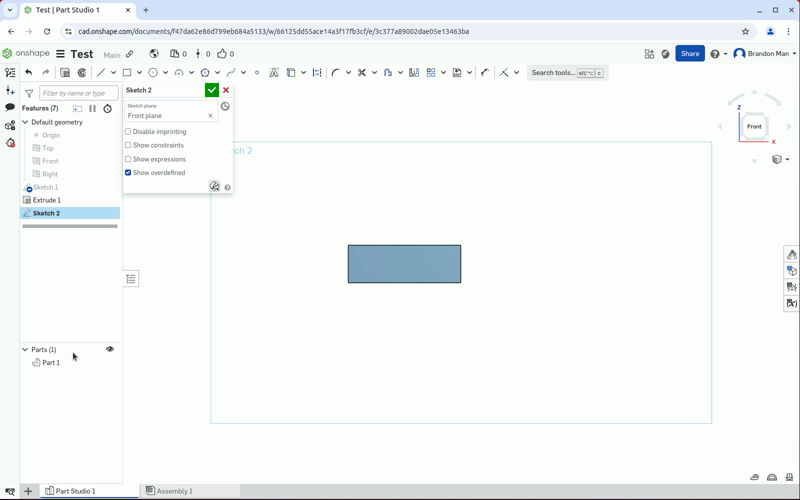
key(y)
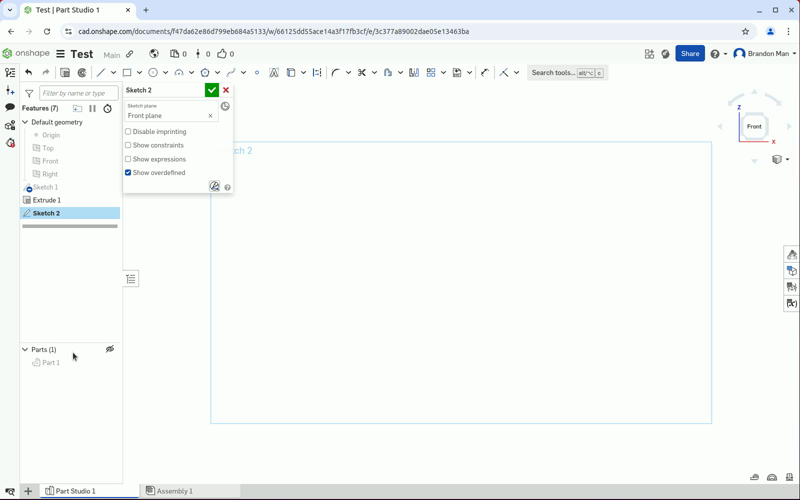
key(l)
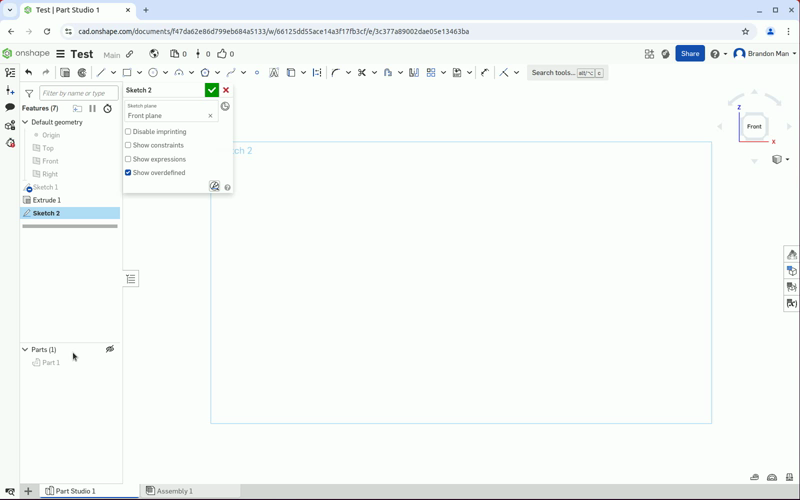
key_down(shift)
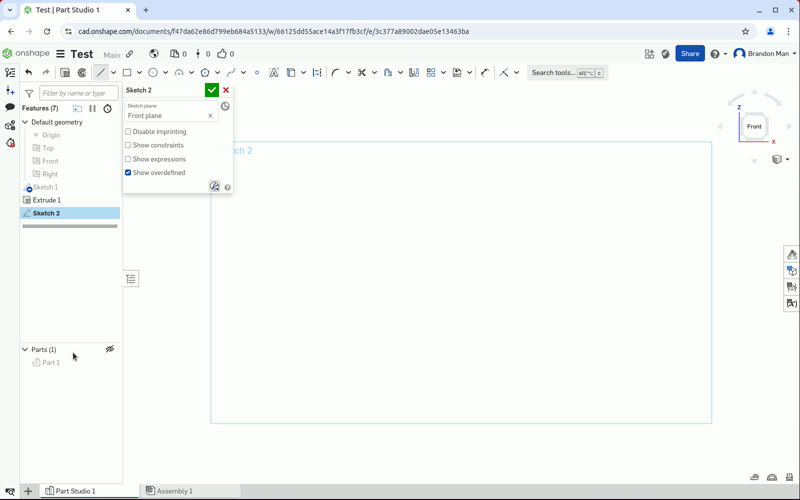
mouse_move(348, 245)
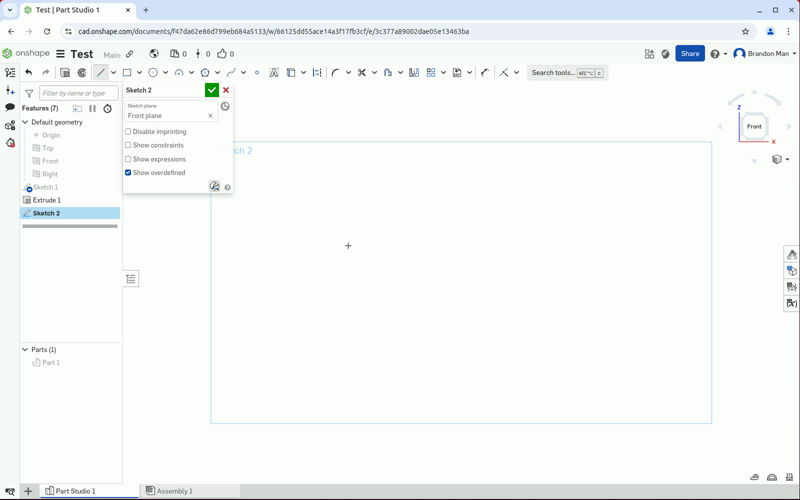
click(348, 245)
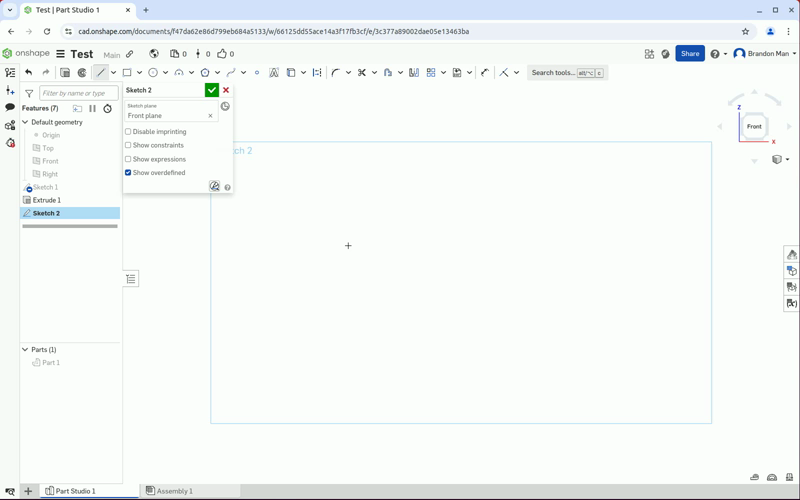
key_up(shift)
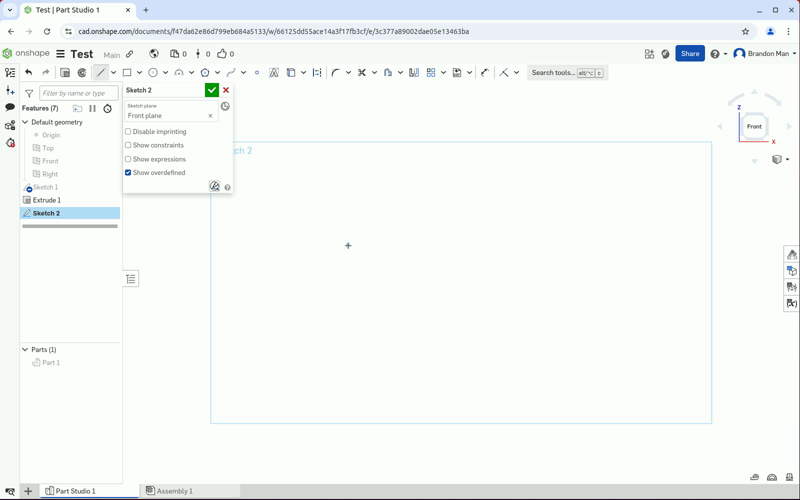
key_down(shift)
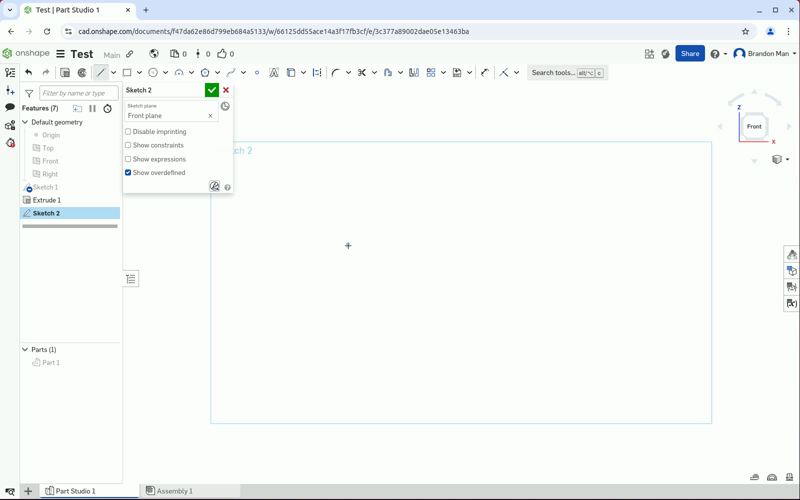
mouse_move(378, 245)
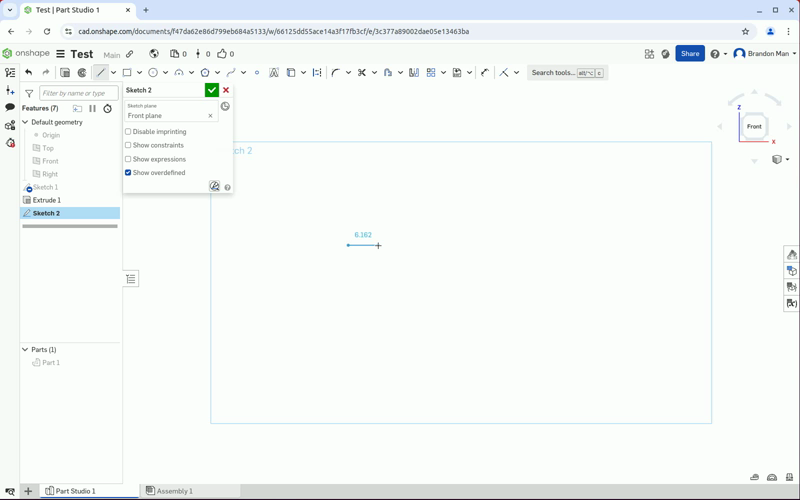
mouse_move(386, 245)
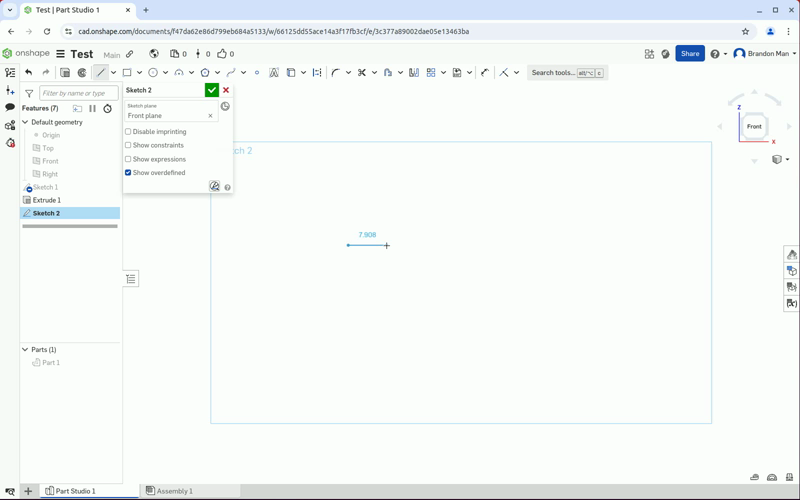
click(386, 245)
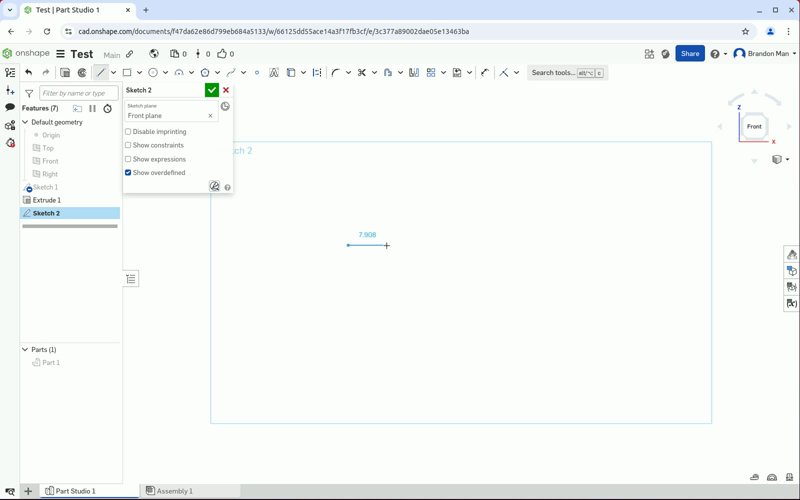
key_up(shift)
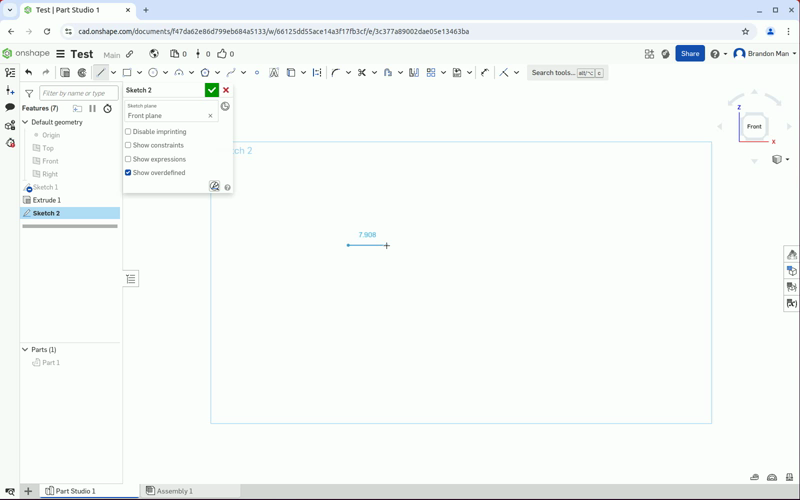
key_down(shift)
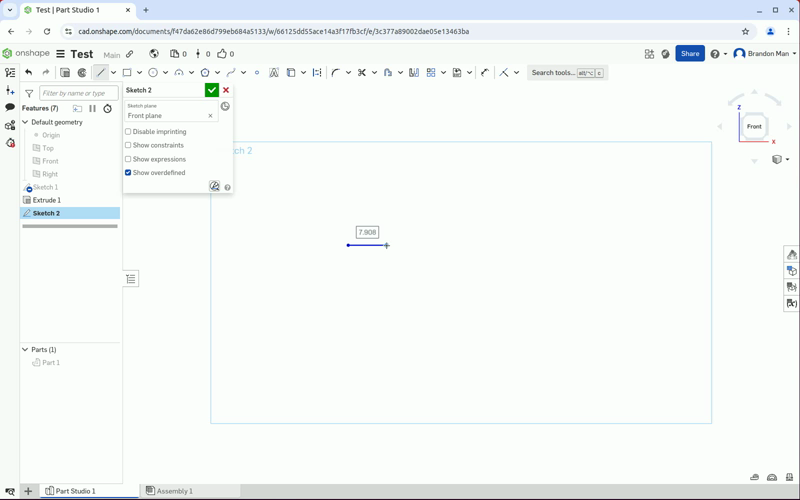
mouse_move(416, 245)
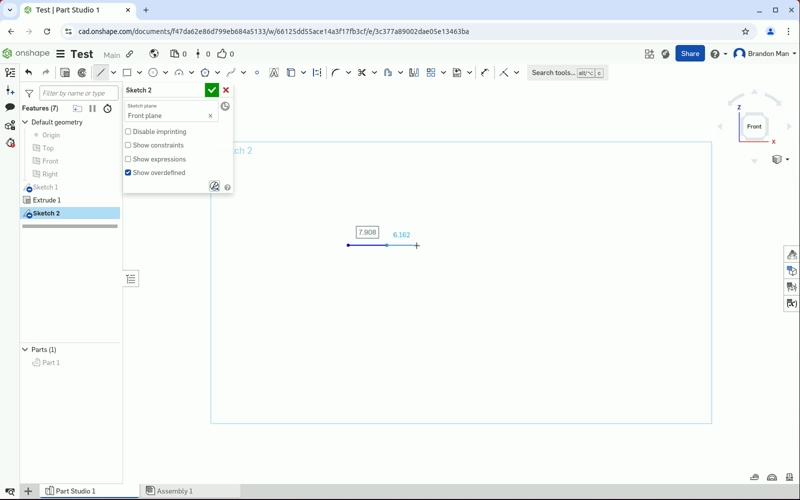
mouse_move(386, 207)
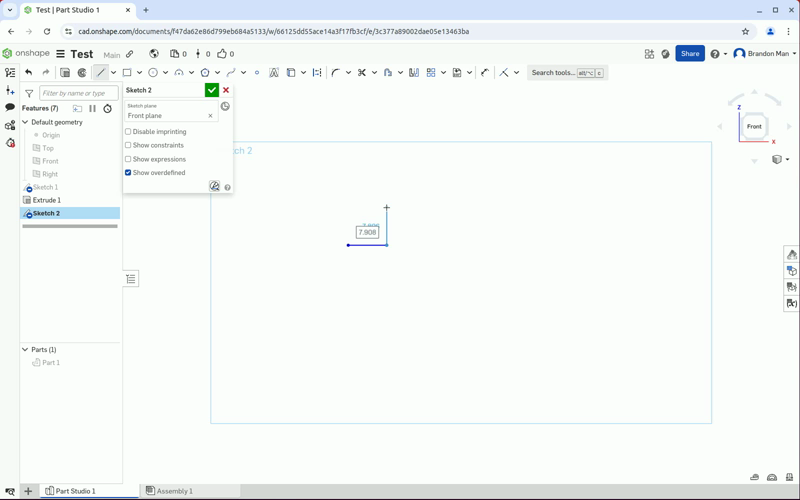
click(386, 207)
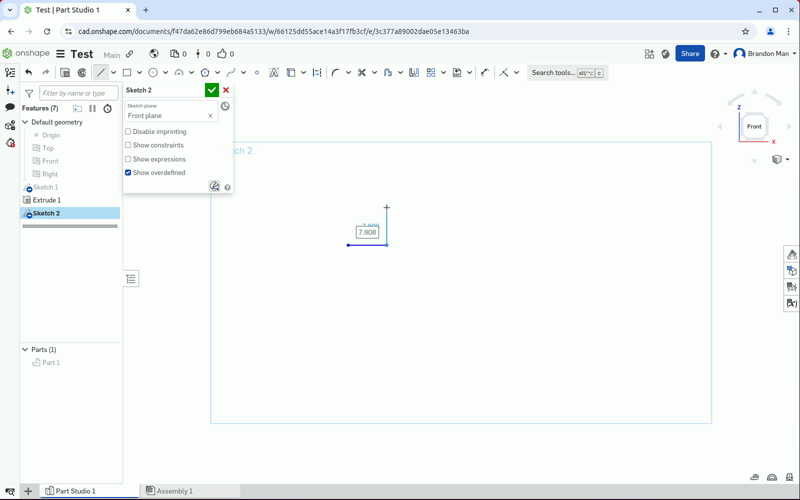
key_up(shift)
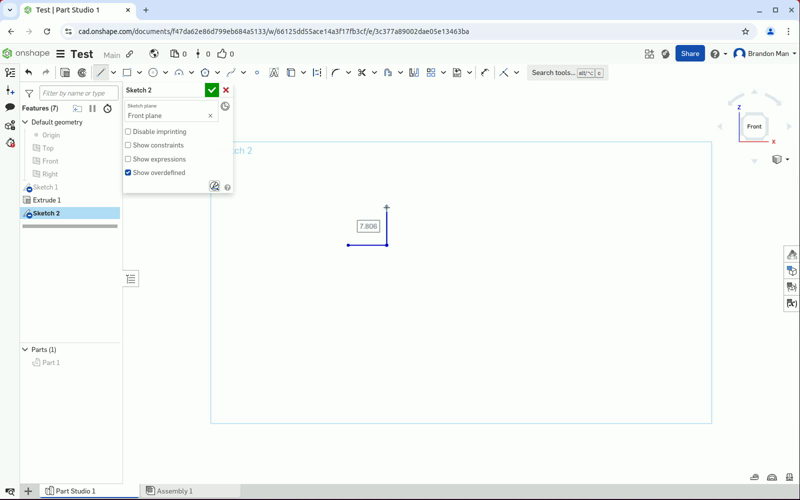
key_down(shift)
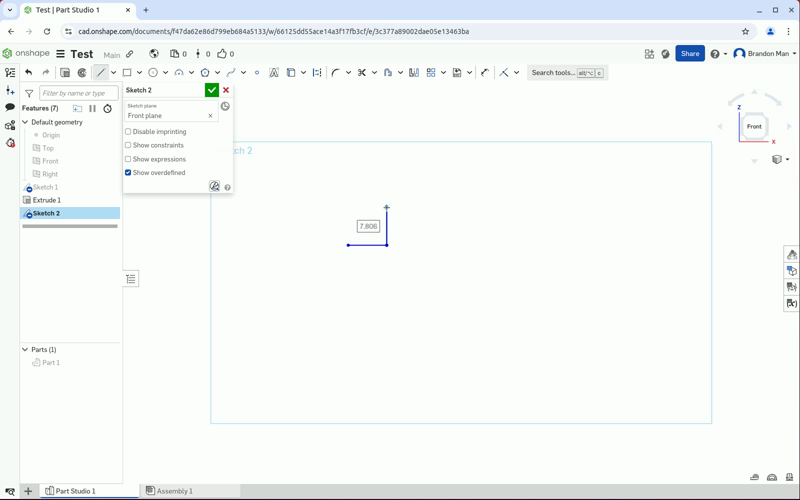
mouse_move(416, 207)
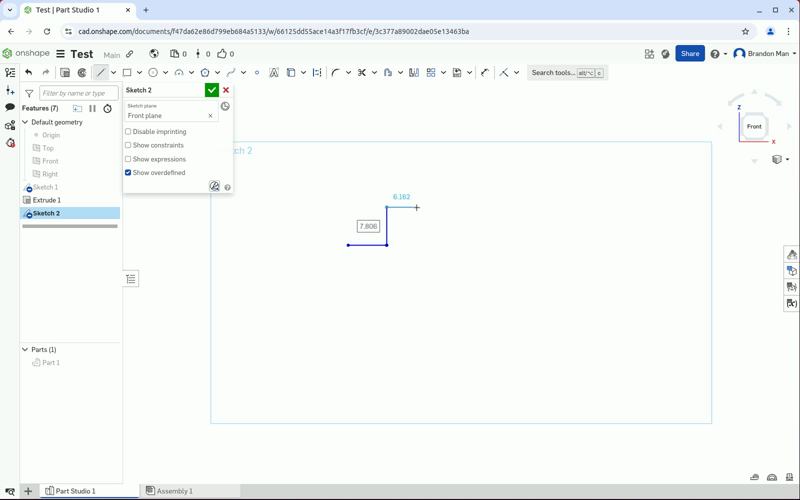
mouse_move(348, 207)
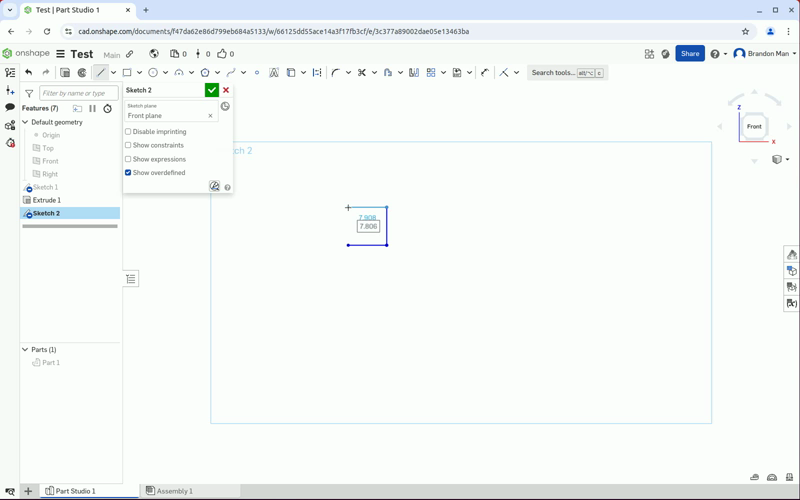
click(348, 207)
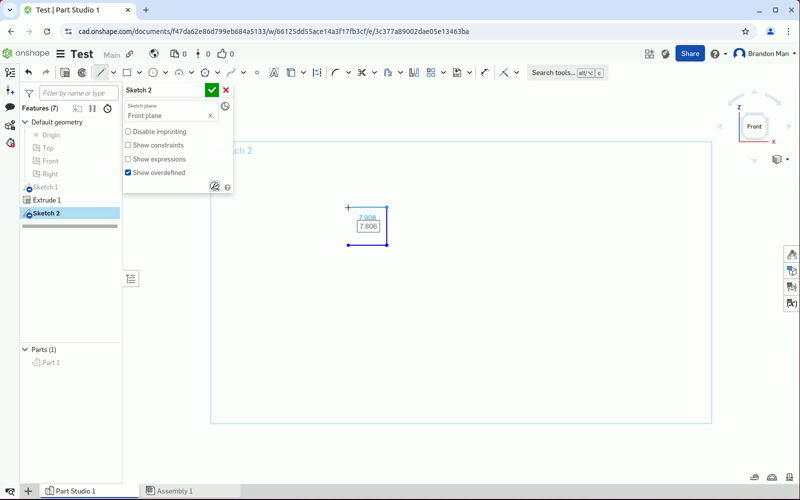
key_up(shift)
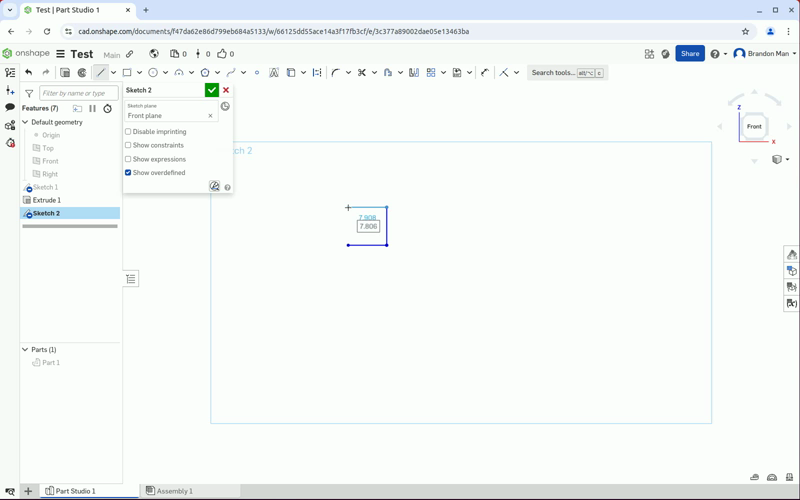
mouse_move(378, 207)
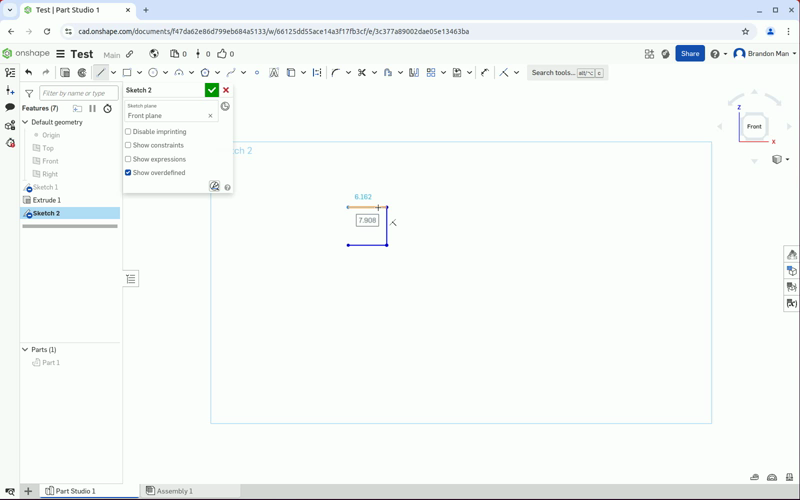
key_down(shift)
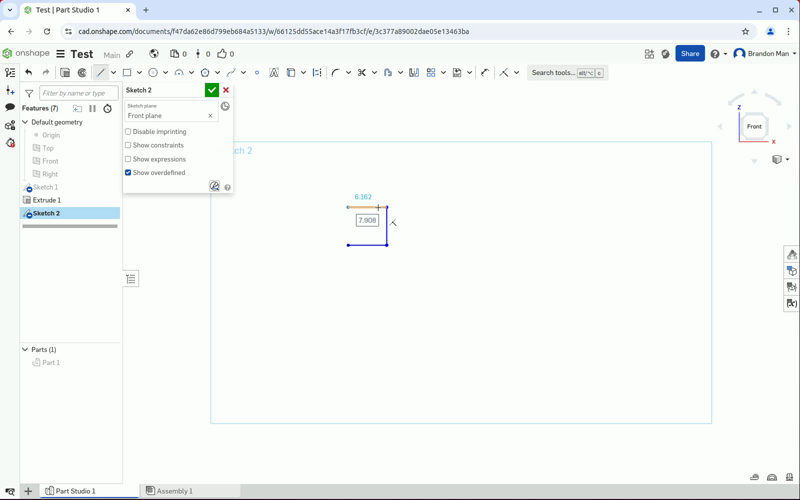
mouse_move(348, 245)
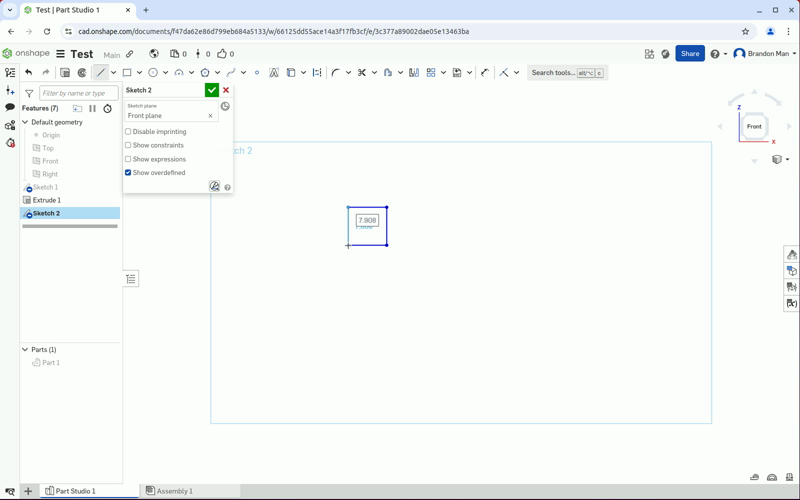
key_up(shift)
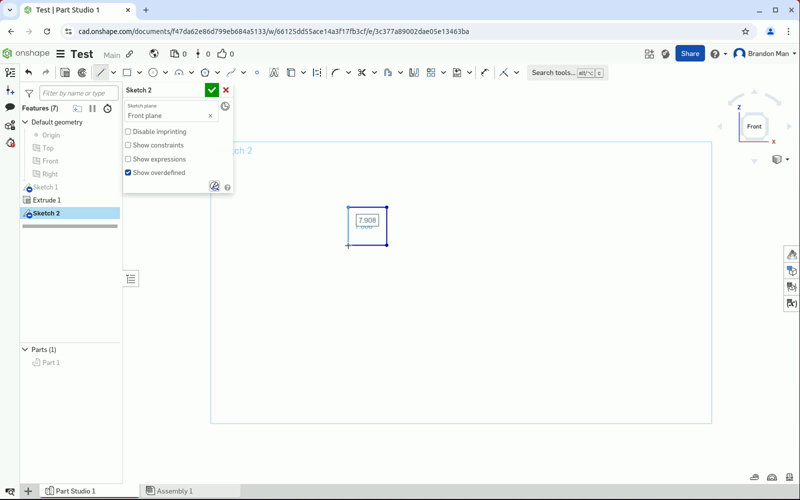
click(348, 245)
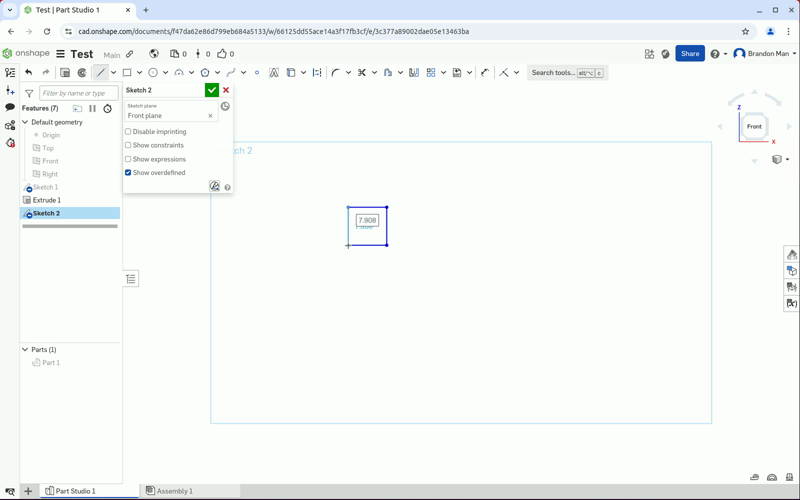
key(esc)
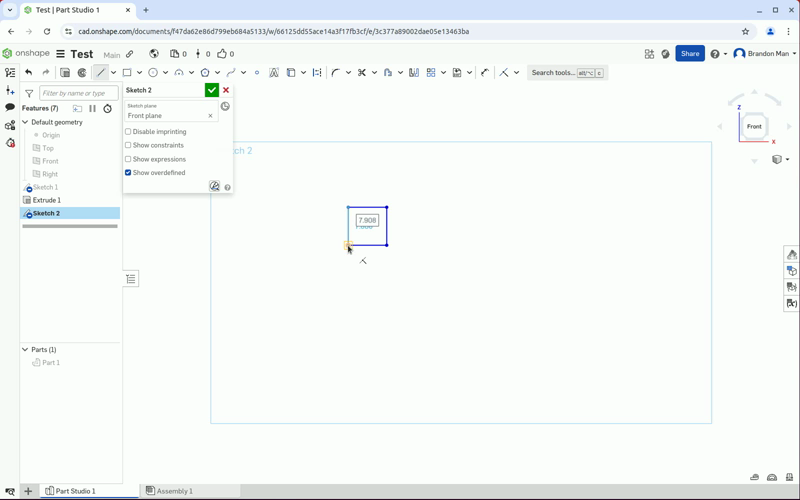
mouse_move(353, 241)
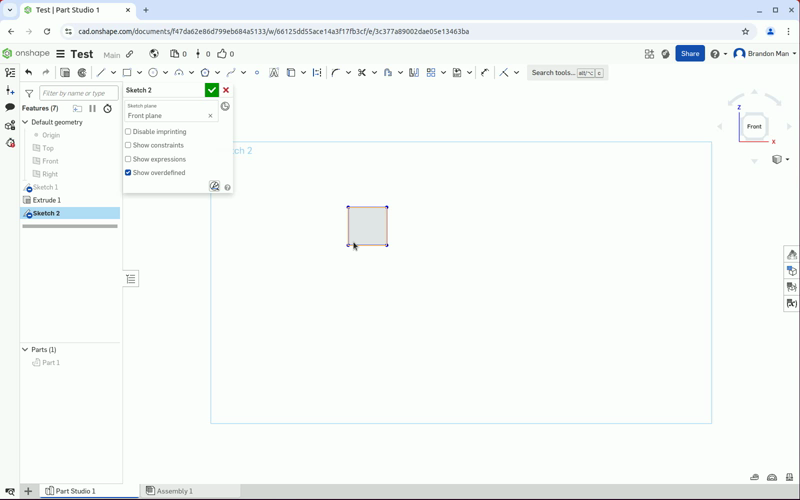
scroll(6)
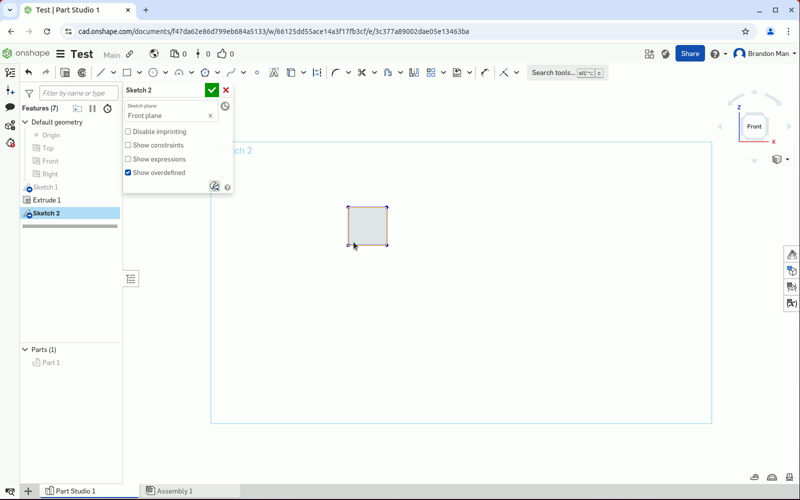
scroll(6)
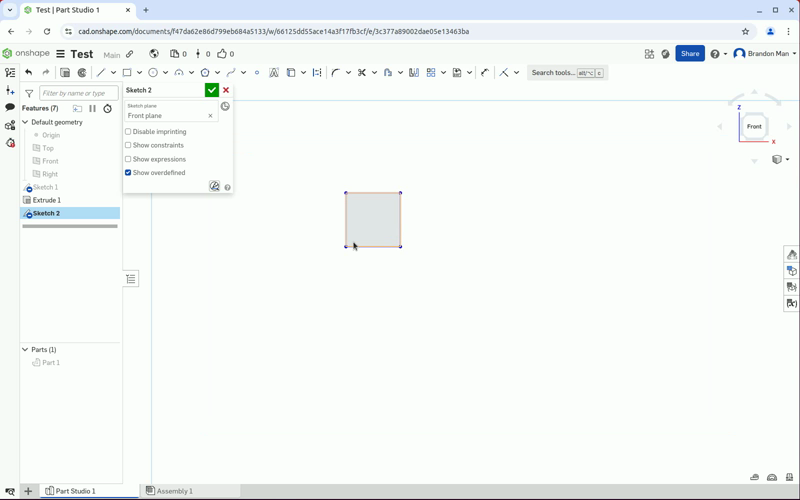
scroll(6)
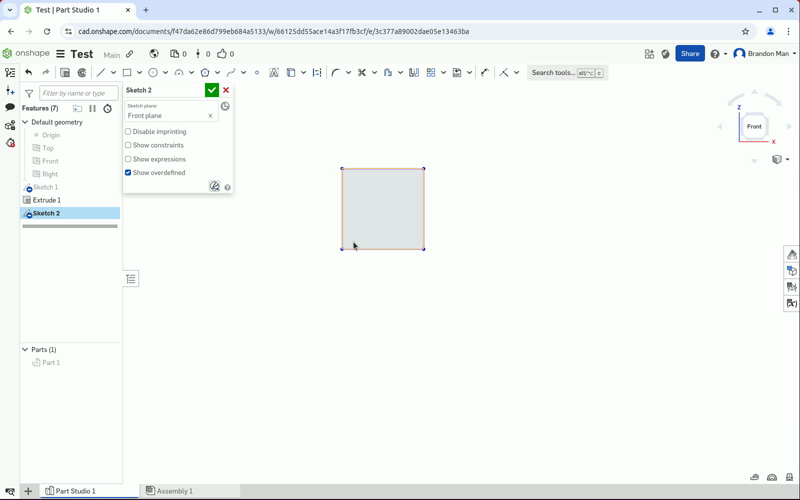
scroll(6)
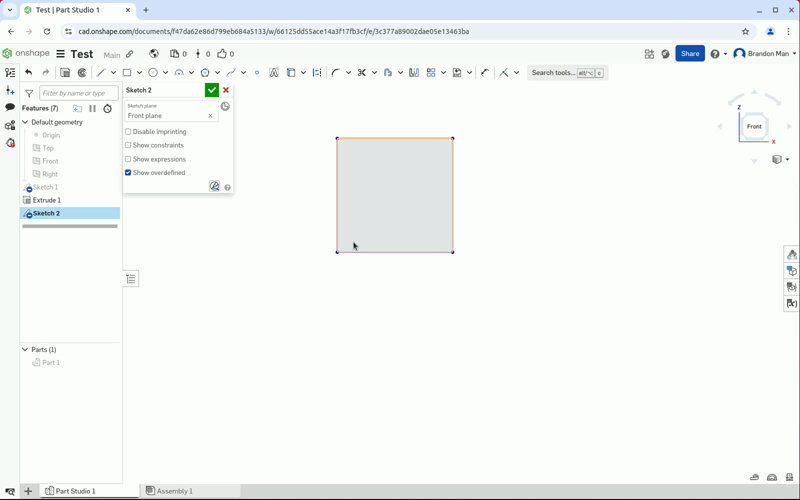
scroll(6)
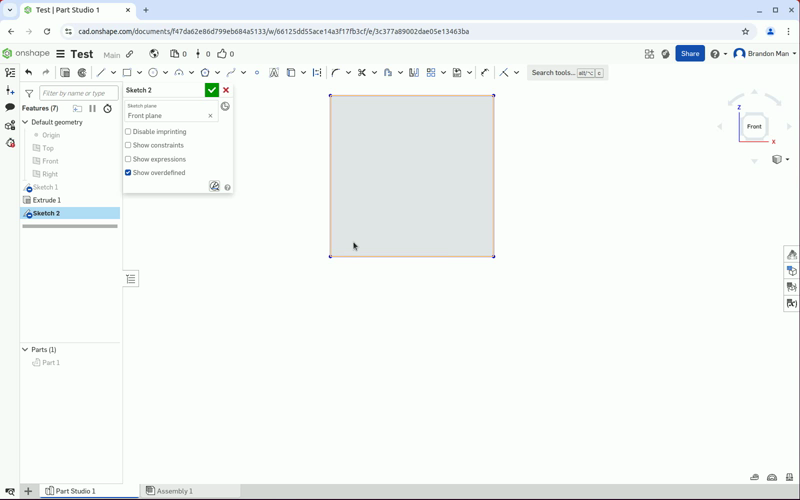
scroll(6)
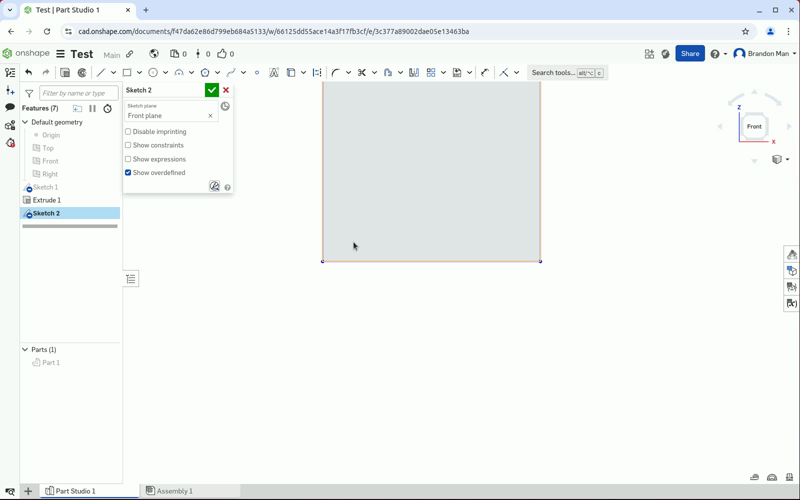
scroll(6)
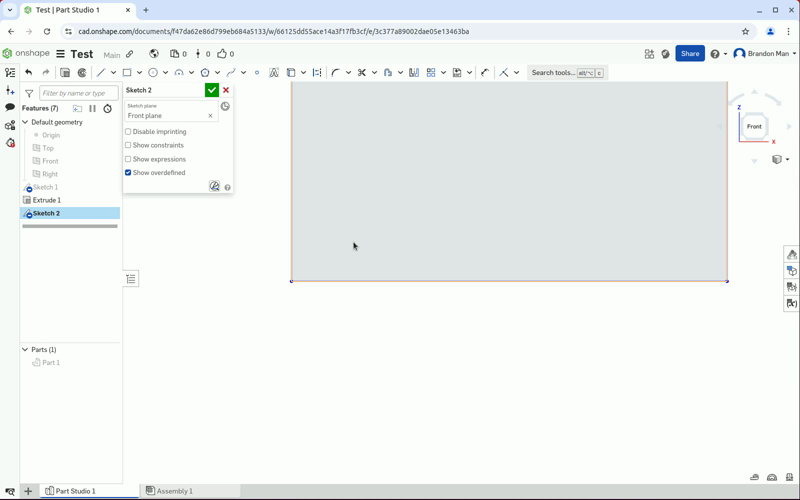
click(353, 241)
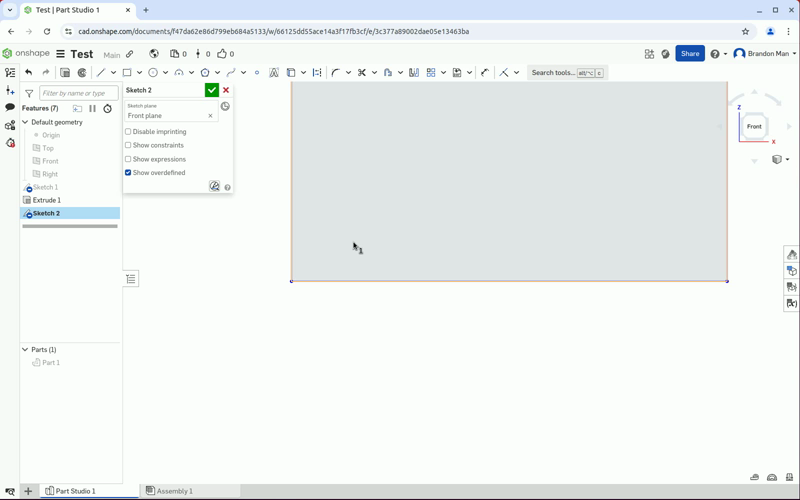
scroll(-6)
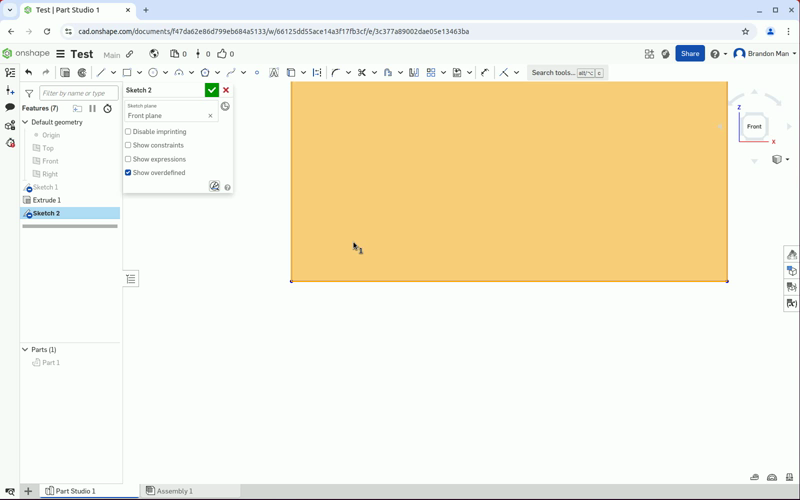
scroll(-6)
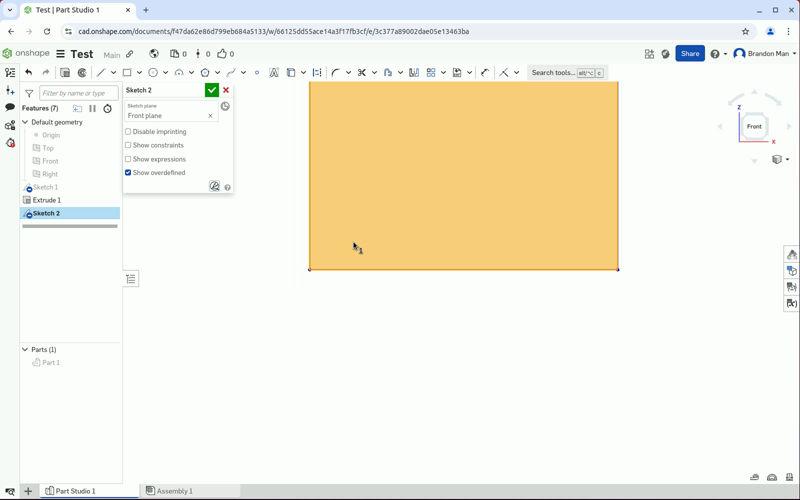
scroll(-6)
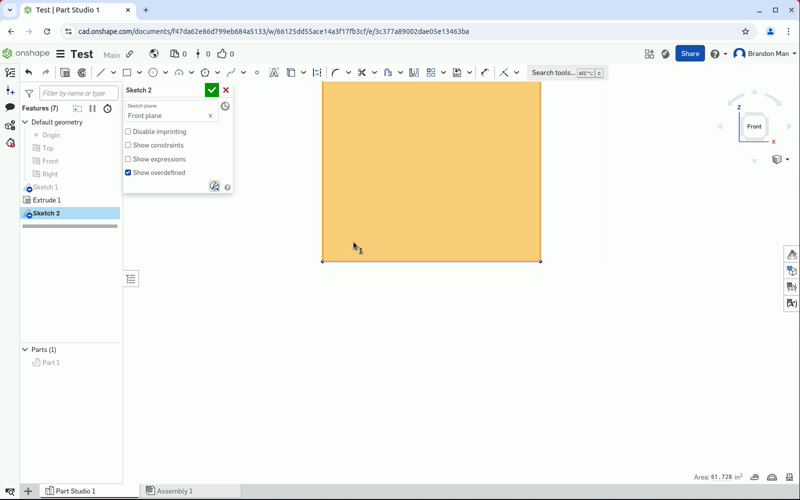
scroll(-6)
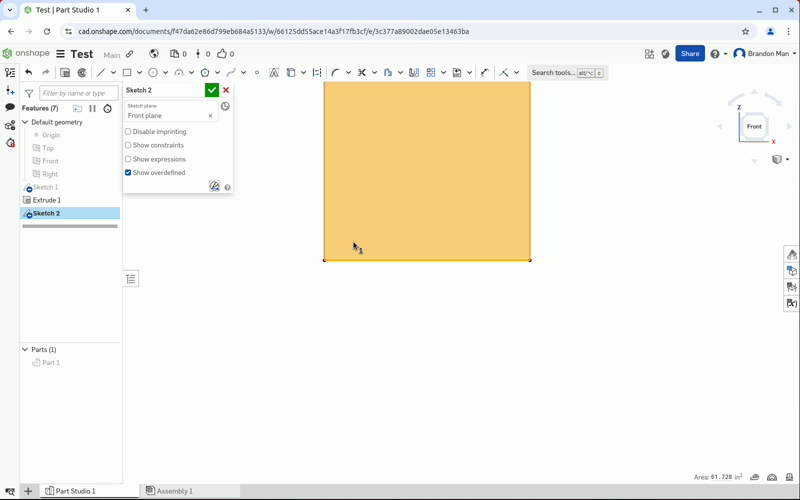
scroll(-6)
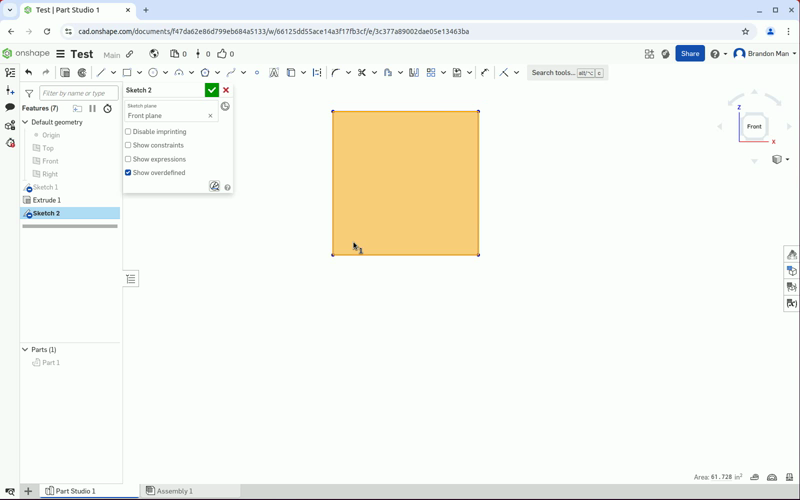
scroll(-6)
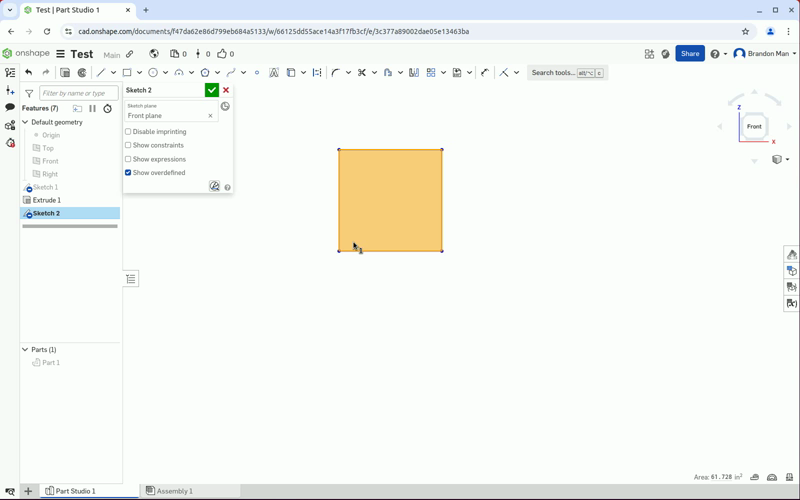
scroll(-6)
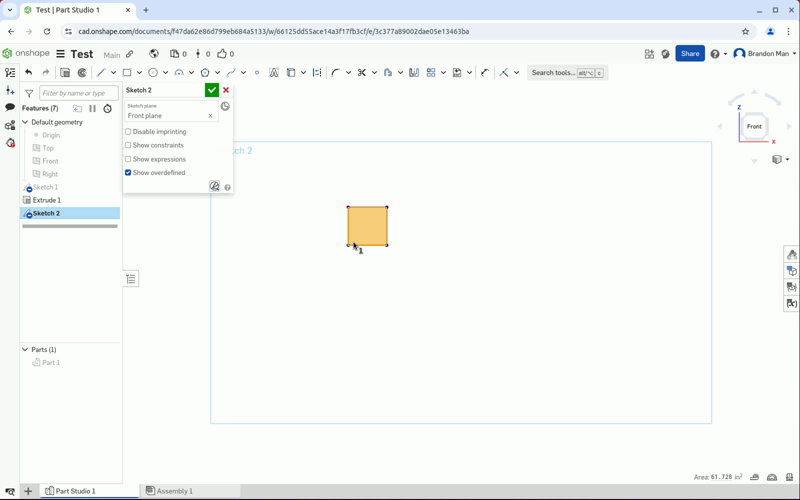
mouse_move(73, 352)
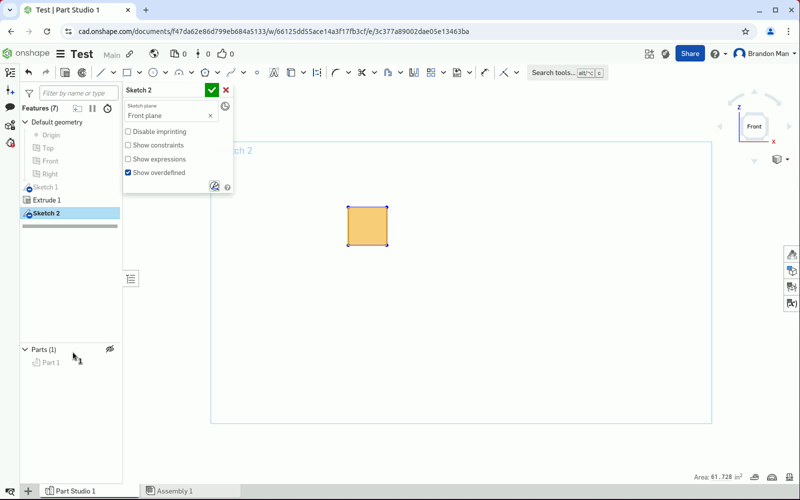
key(shift+y)
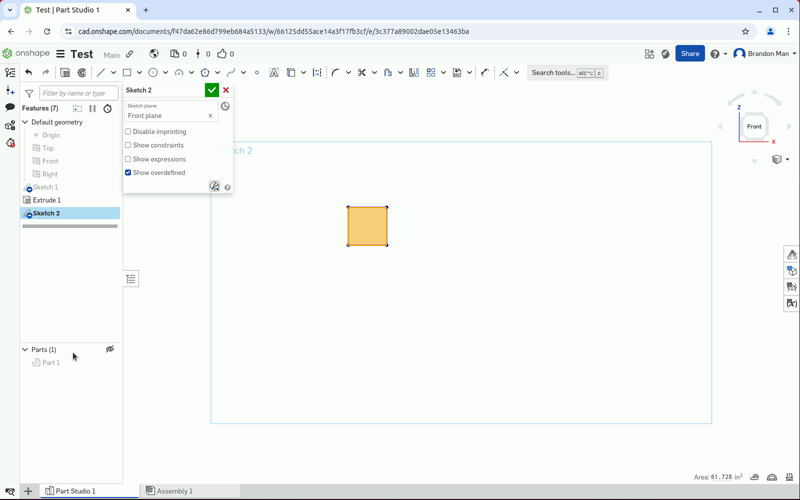
key(shift+e)
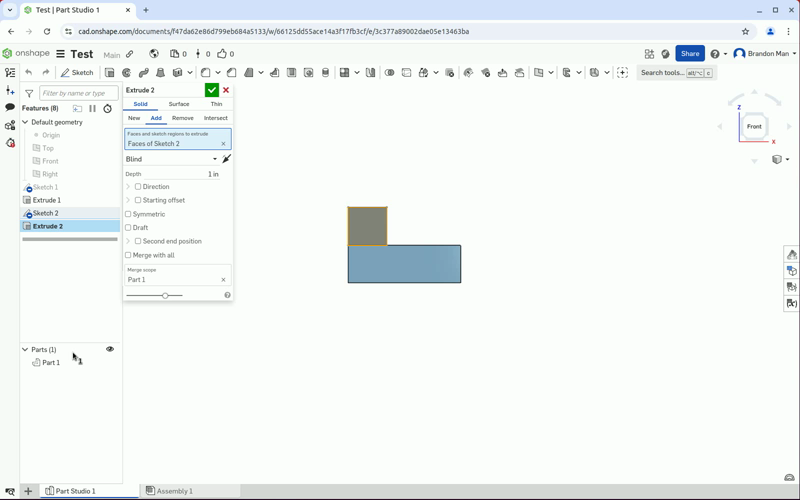
mouse_move(143, 106)
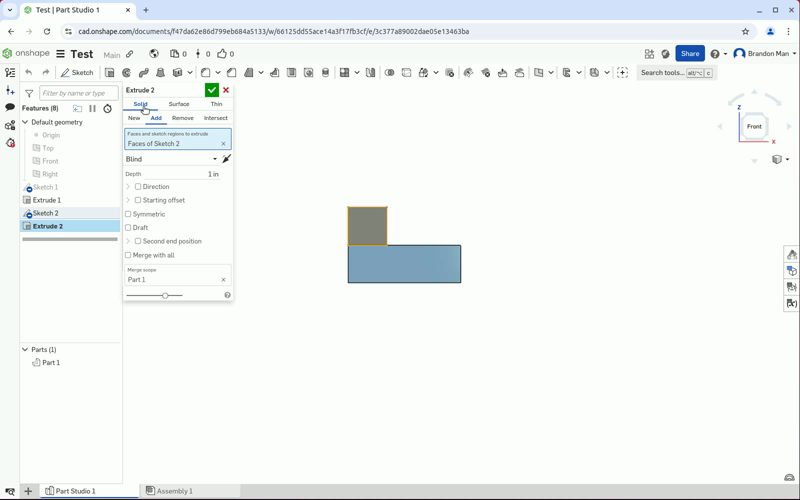
click(143, 106)
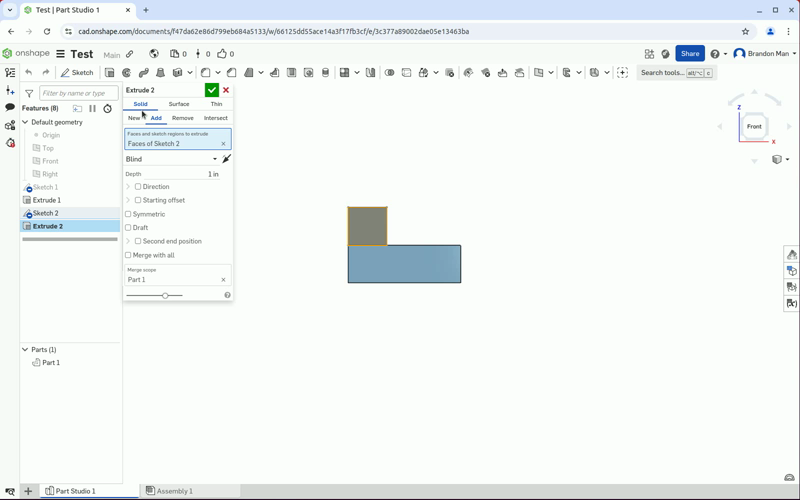
mouse_move(137, 120)
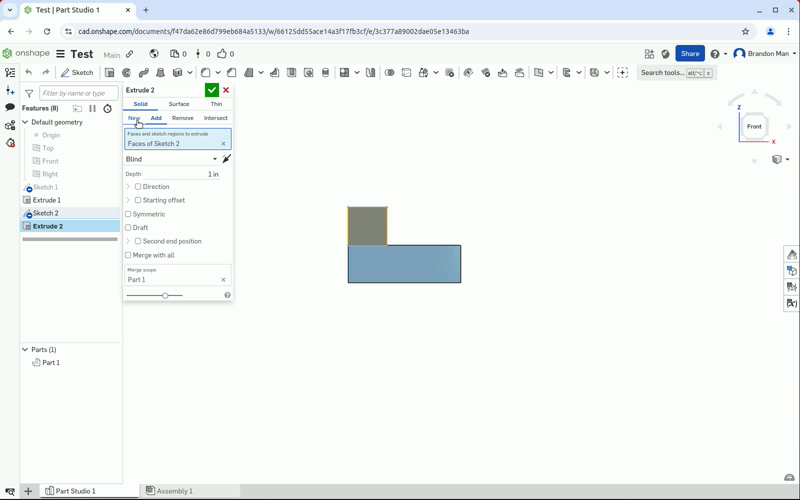
click(137, 120)
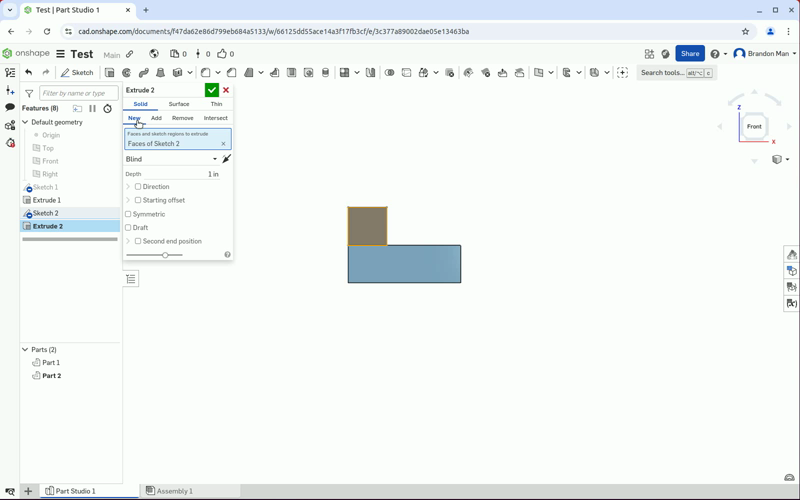
key(tab, 4)
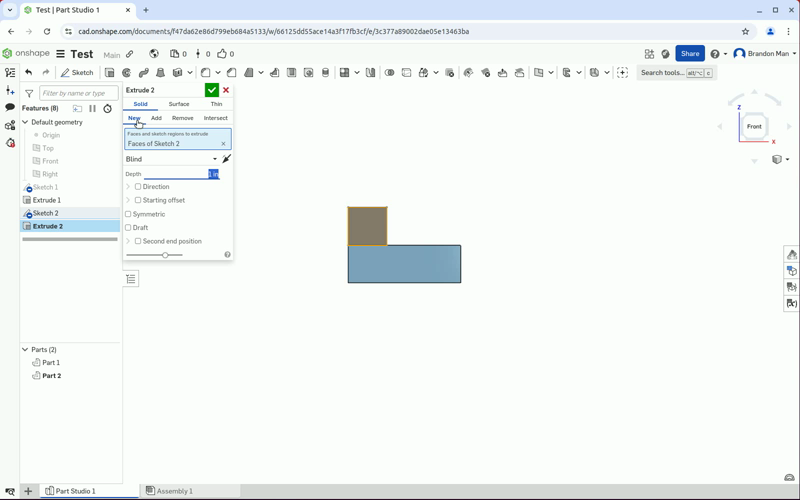
text(7.703)
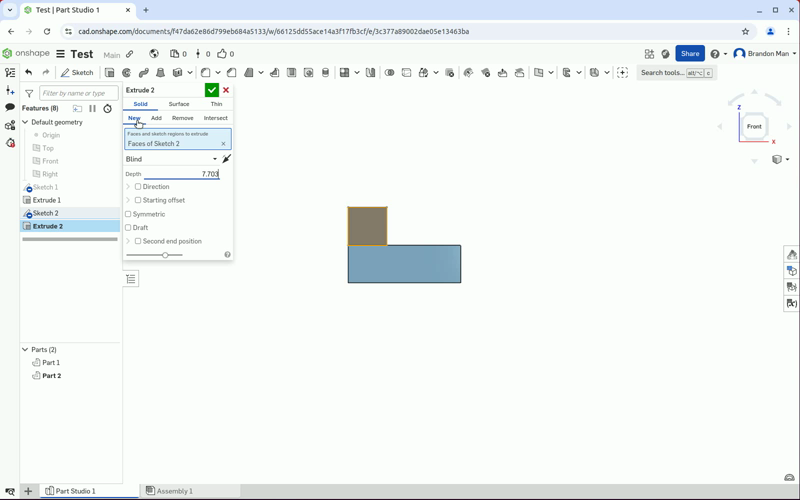
key(enter)
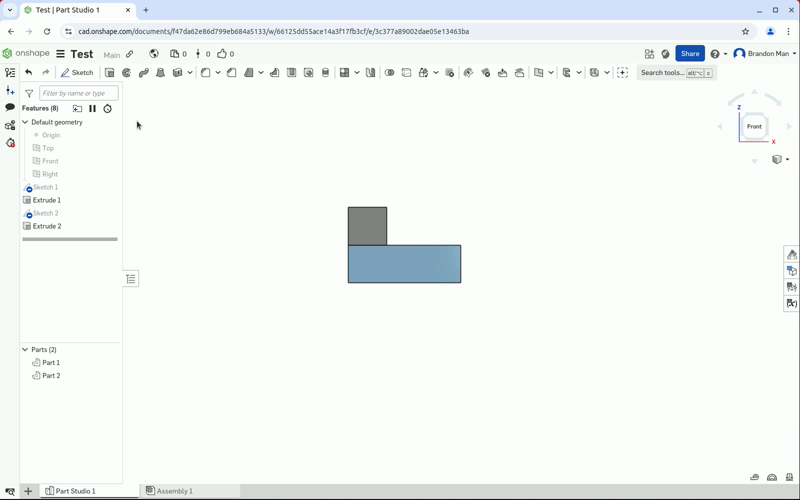
key(shift+h)
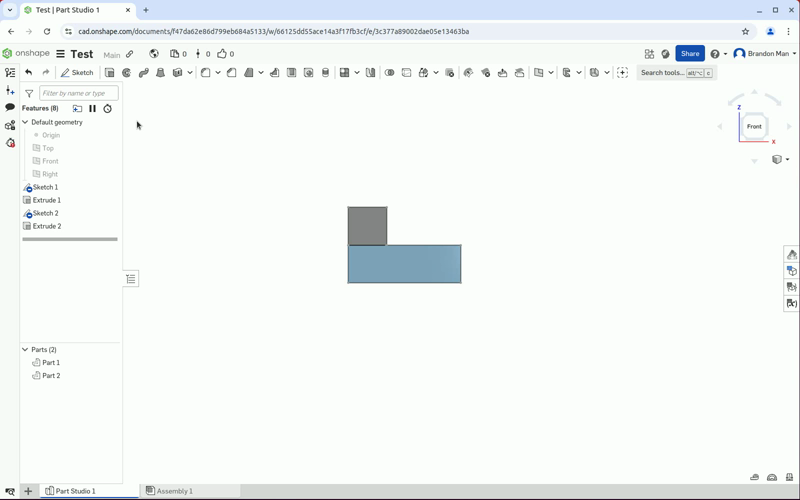
key(shift+h)
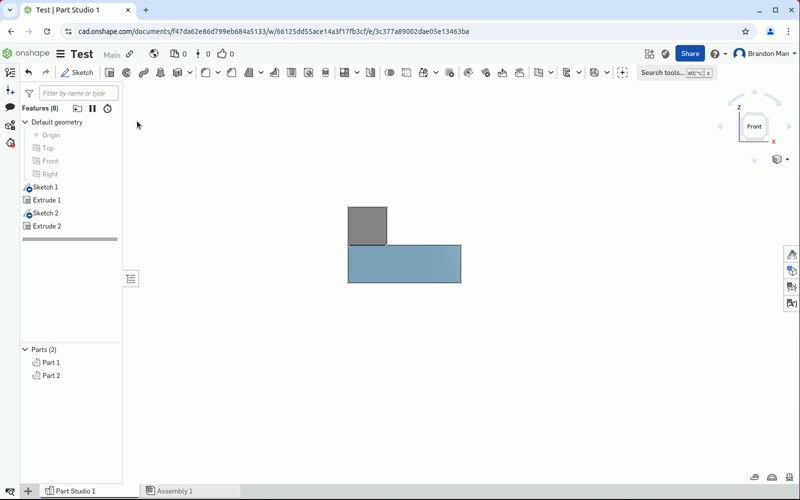
key(shift+7)
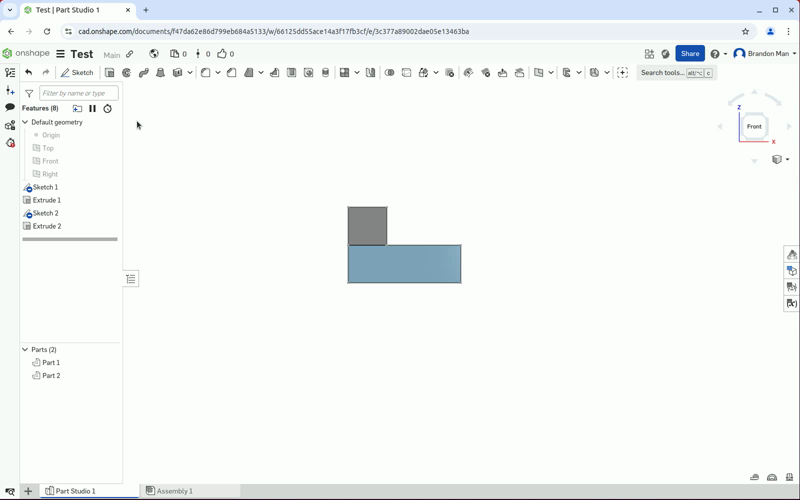
key(left, 2)
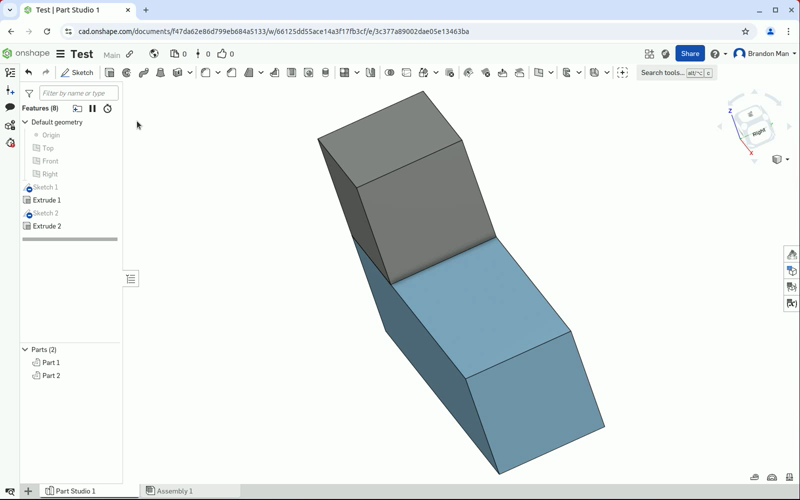
key(down, 2)
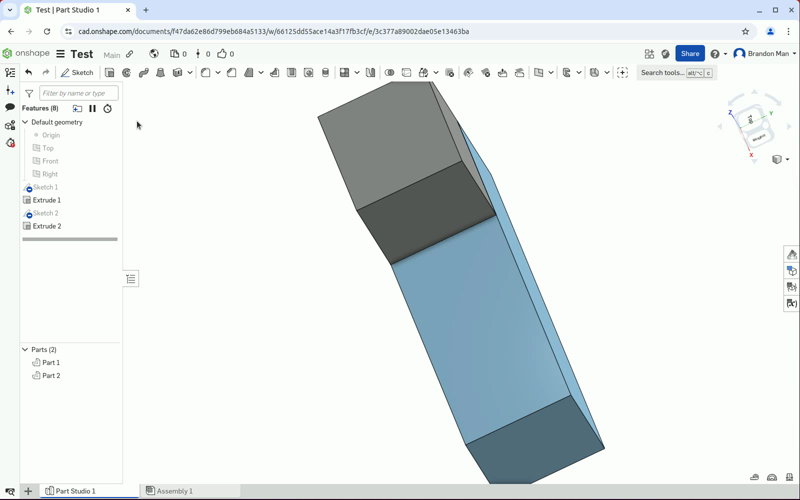
key(up, 2)
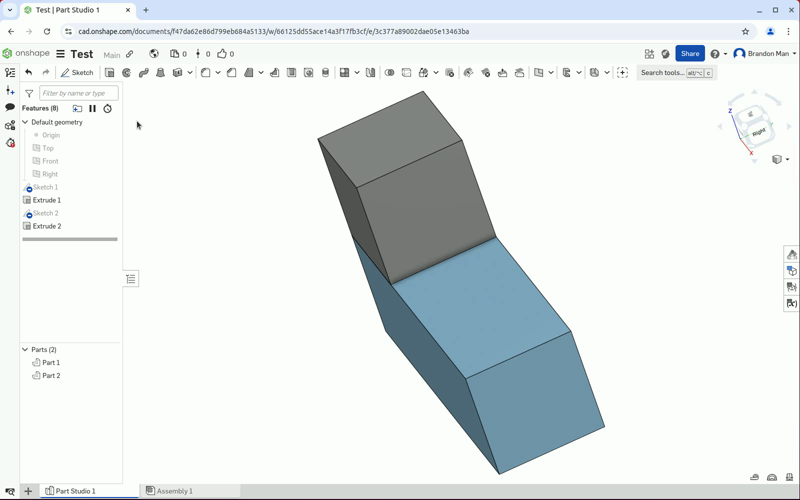
key(right, 2)
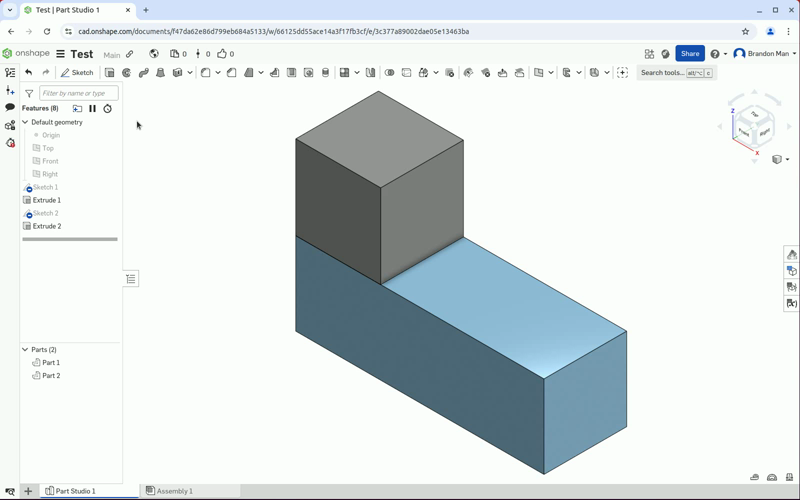
mouse_move(73, 189)
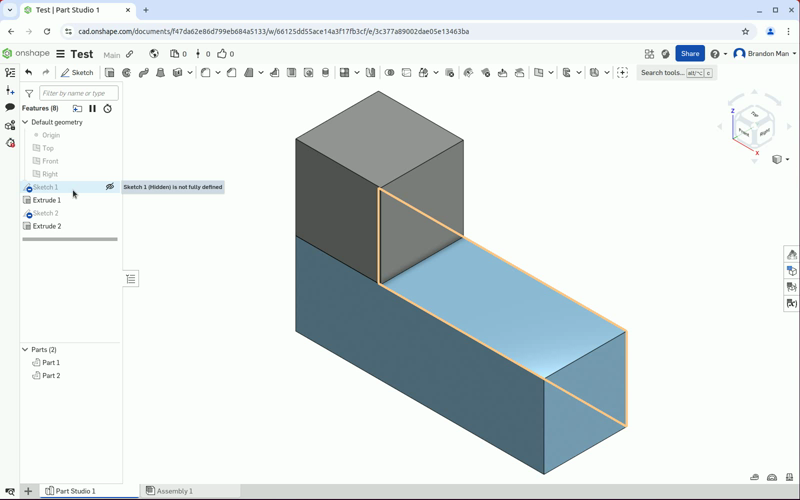
click(73, 189)